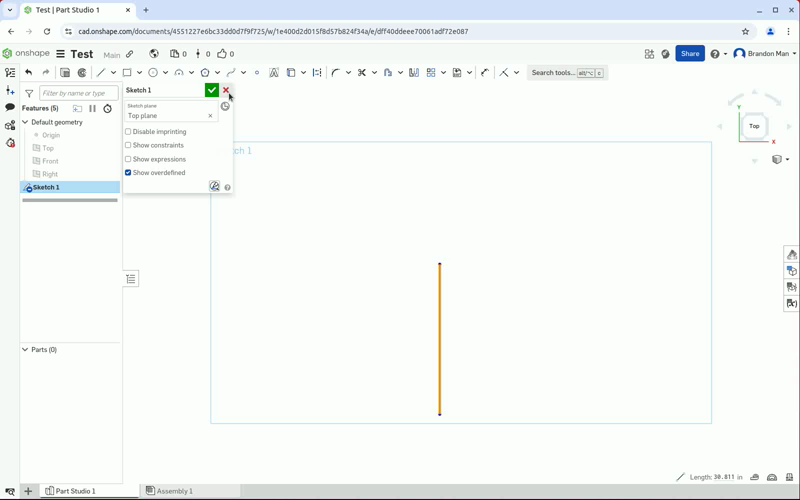
key(shift+h)
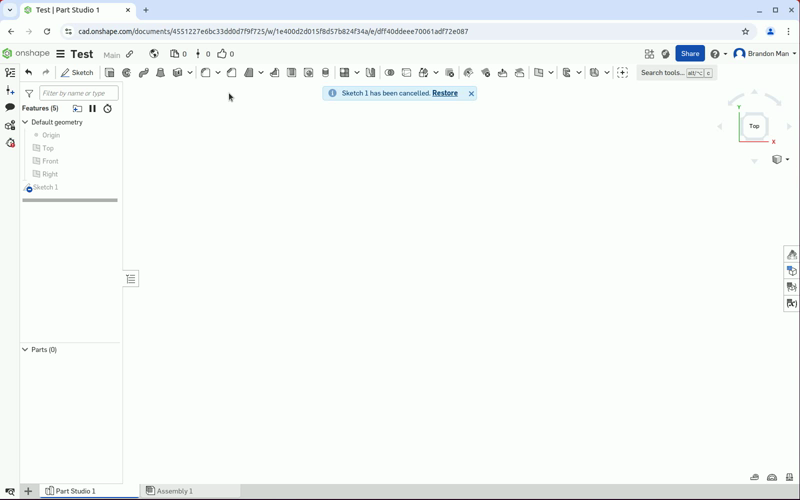
mouse_move(73, 352)
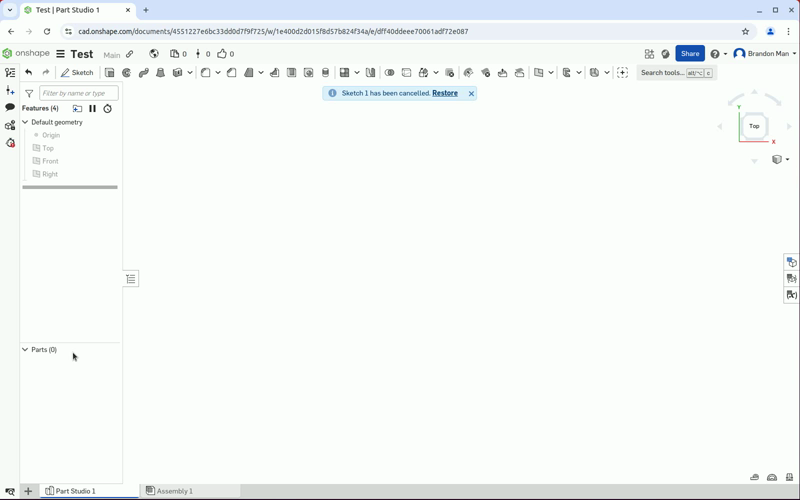
key(y)
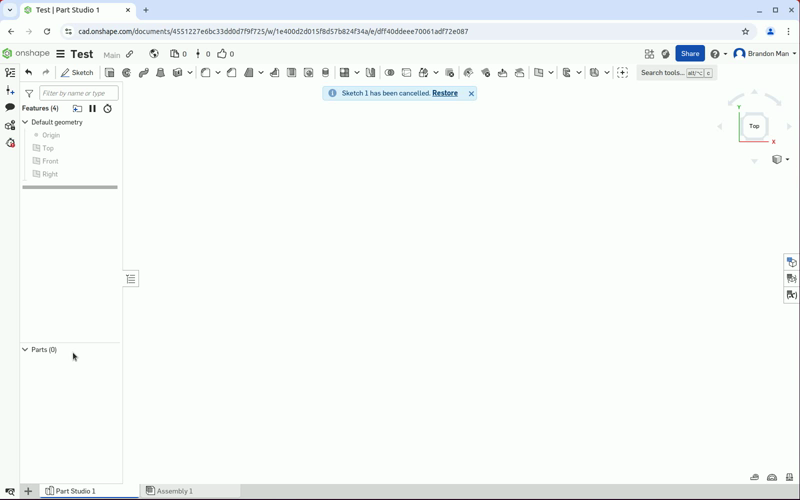
key(shift+p)
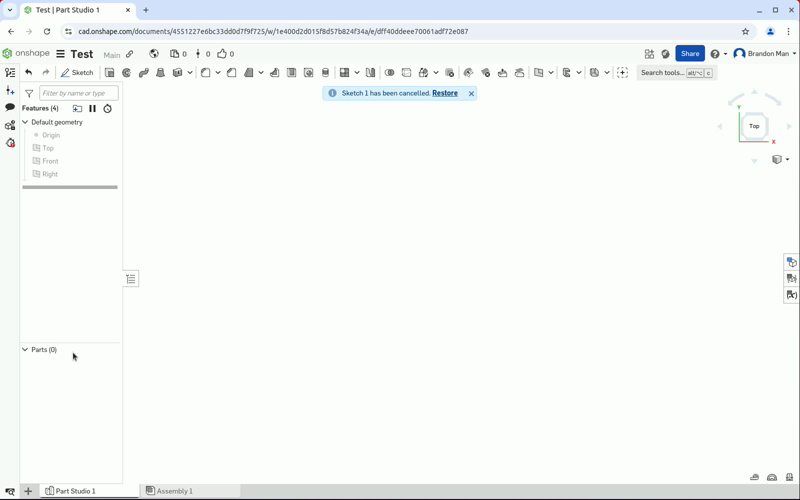
key(space)
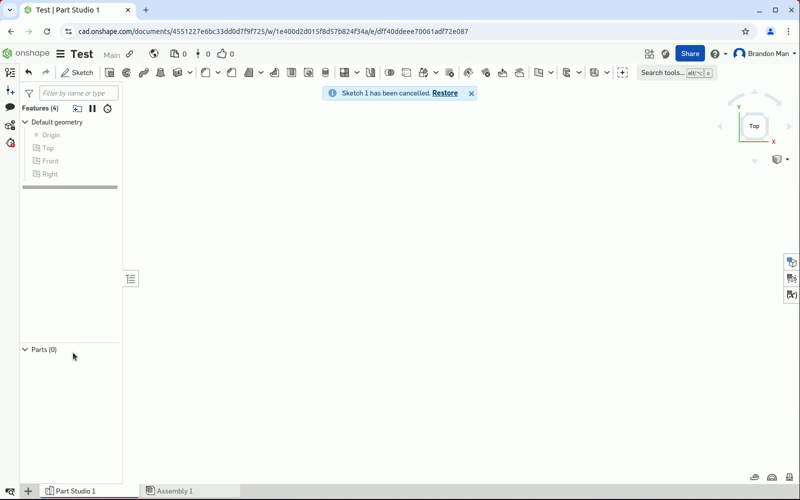
key_down(shift)
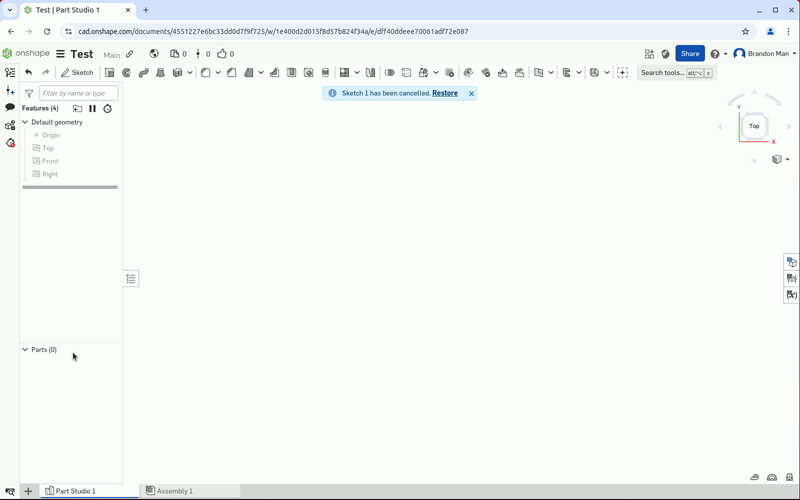
key(up)
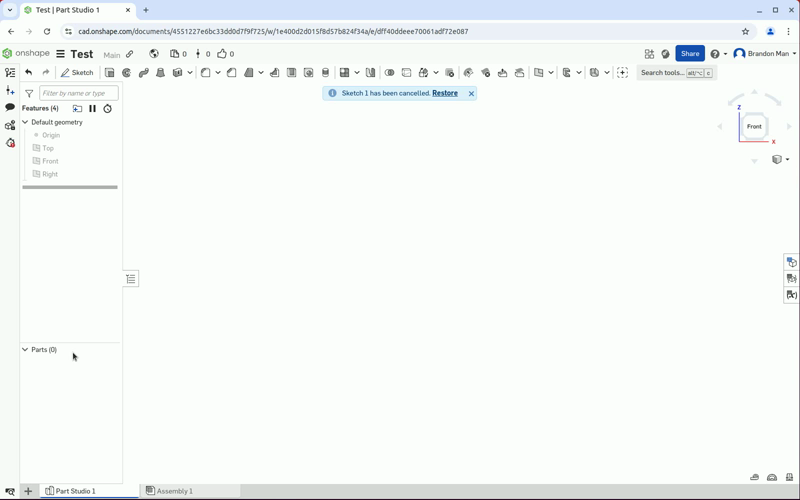
key_up(shift)
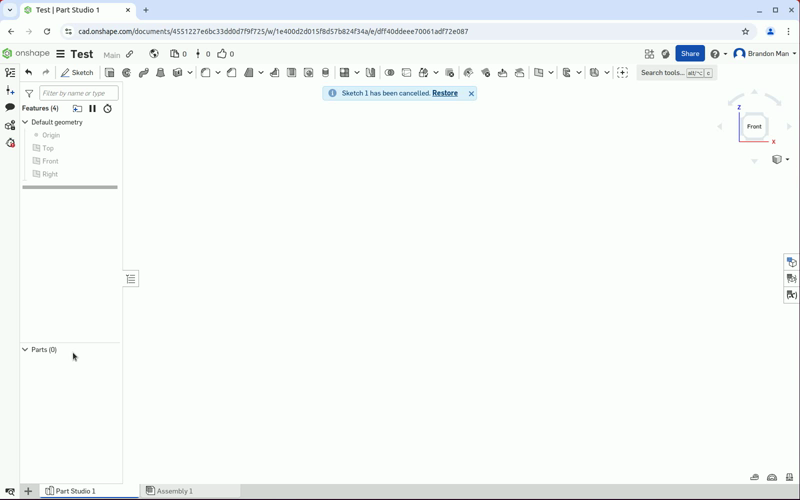
mouse_move(73, 352)
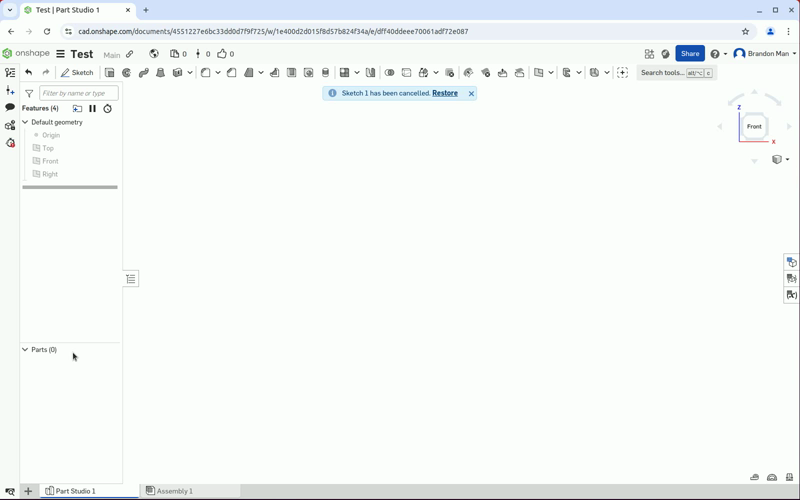
key(shift+y)
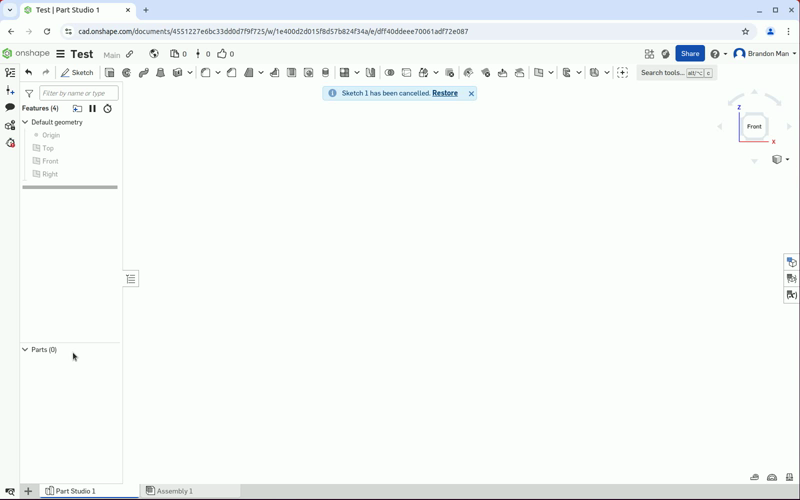
key(shift+s)
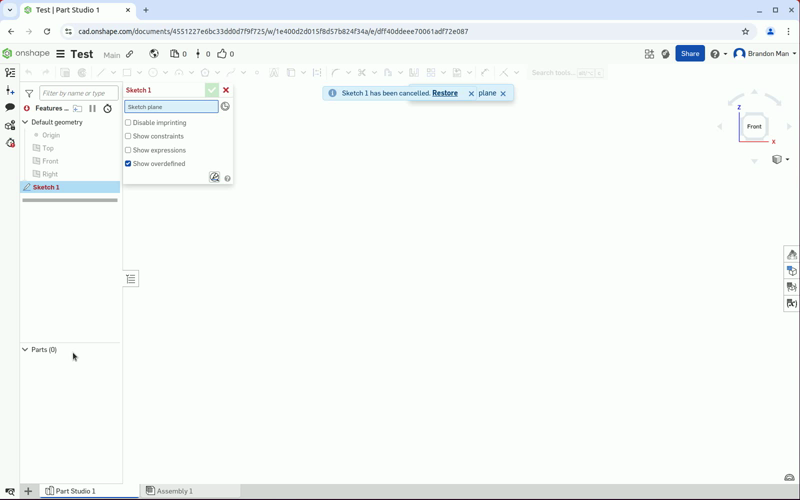
mouse_move(73, 163)
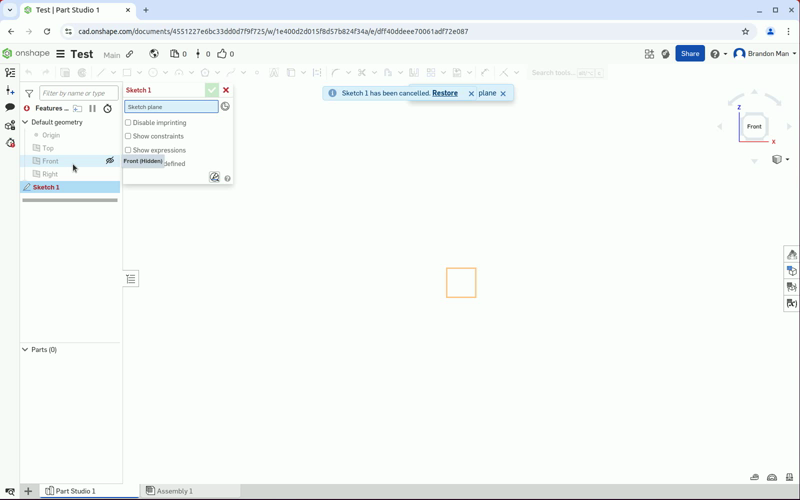
click(73, 163)
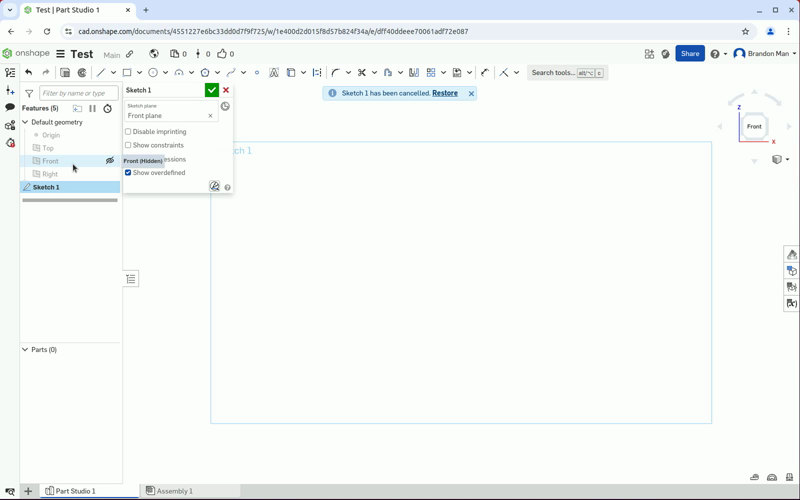
mouse_move(73, 352)
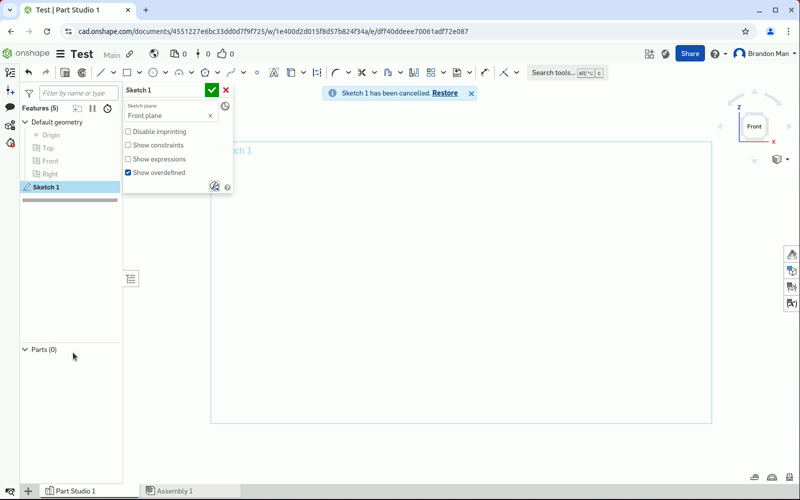
key(y)
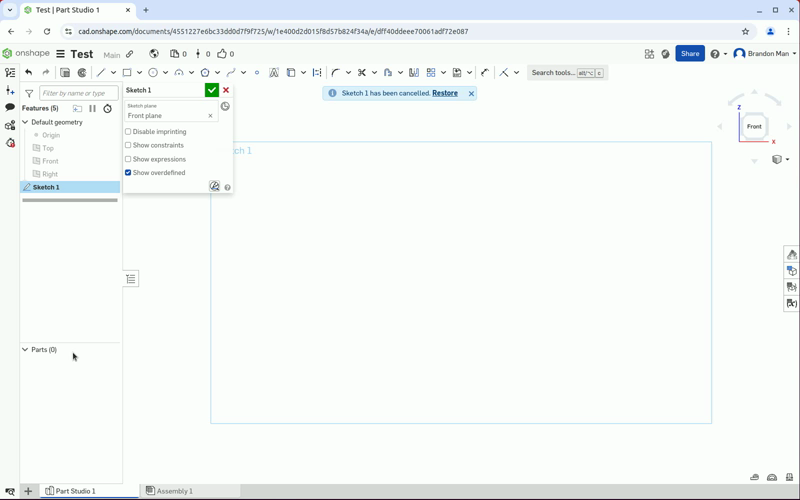
key(l)
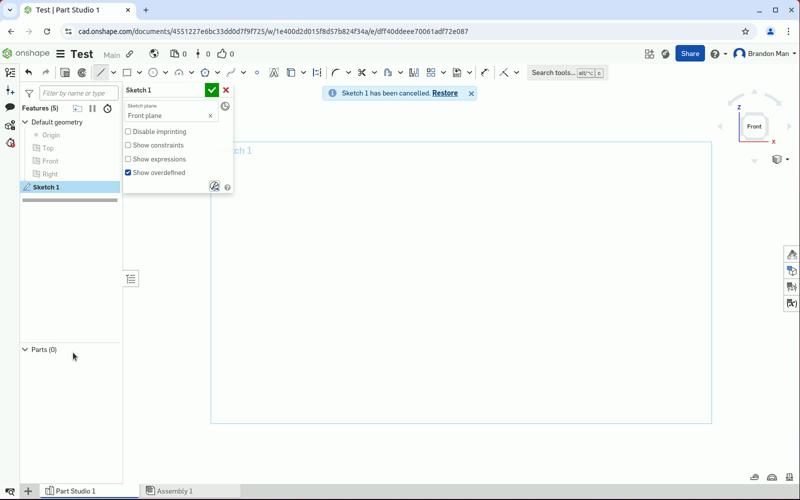
key_down(shift)
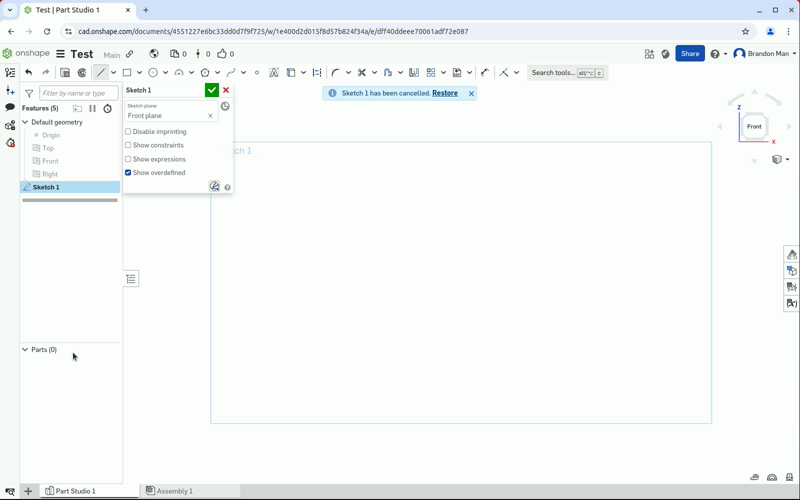
mouse_move(460, 282)
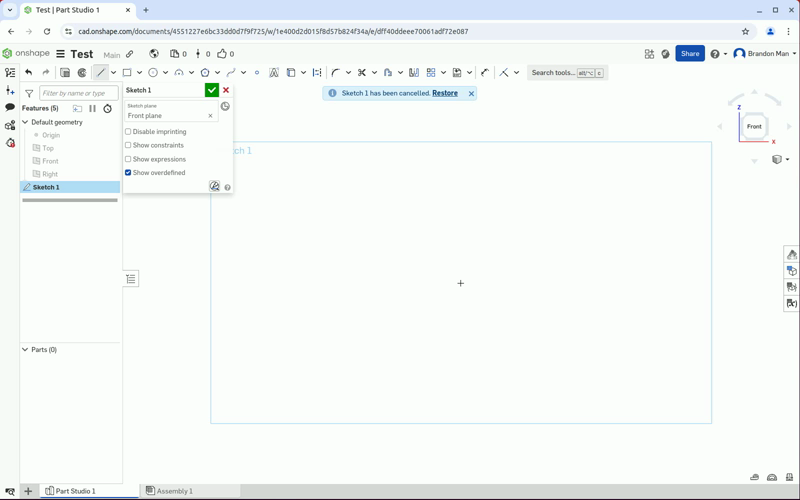
click(460, 282)
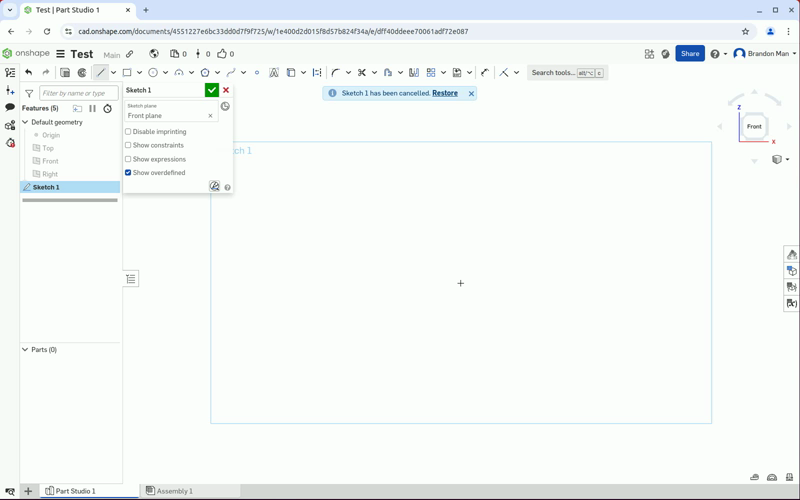
key_up(shift)
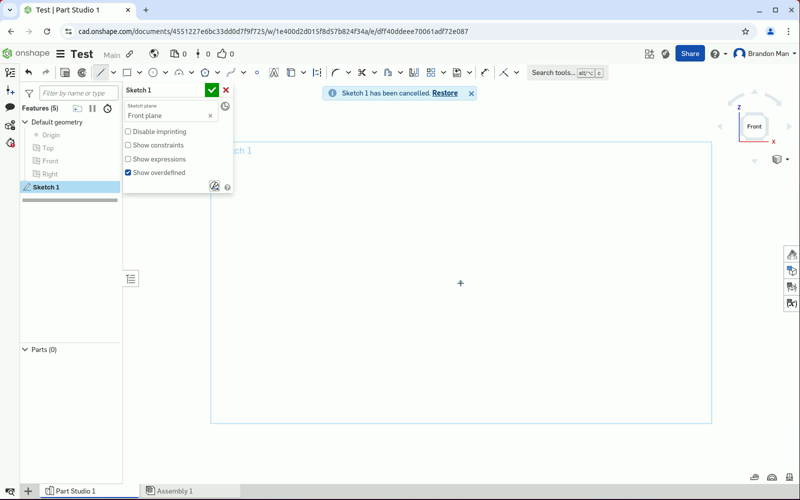
key_down(shift)
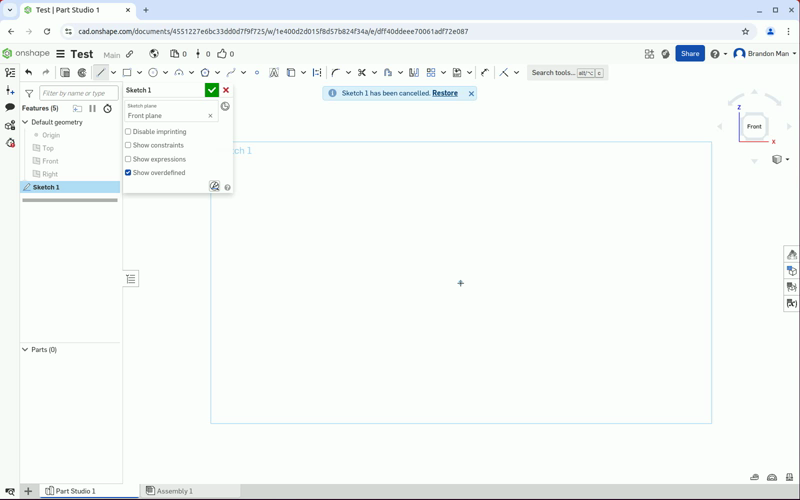
mouse_move(573, 282)
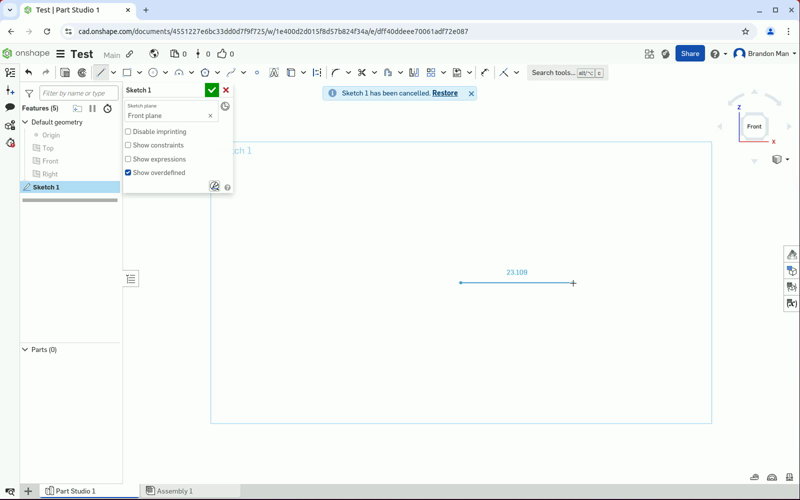
click(573, 282)
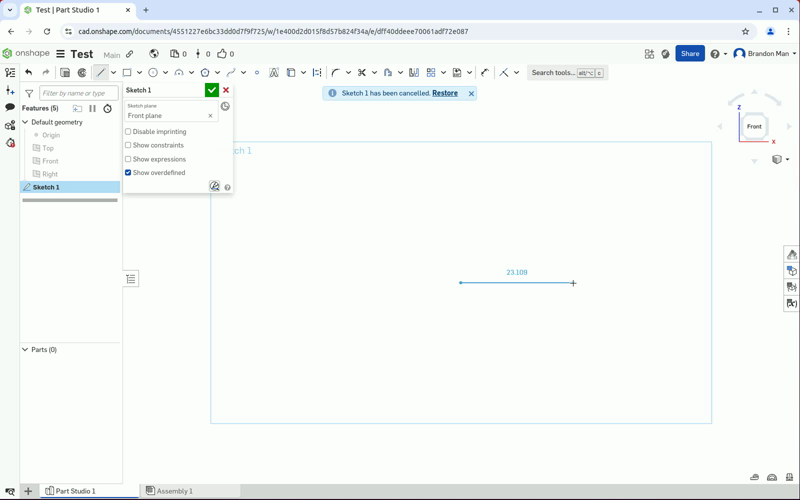
key_up(shift)
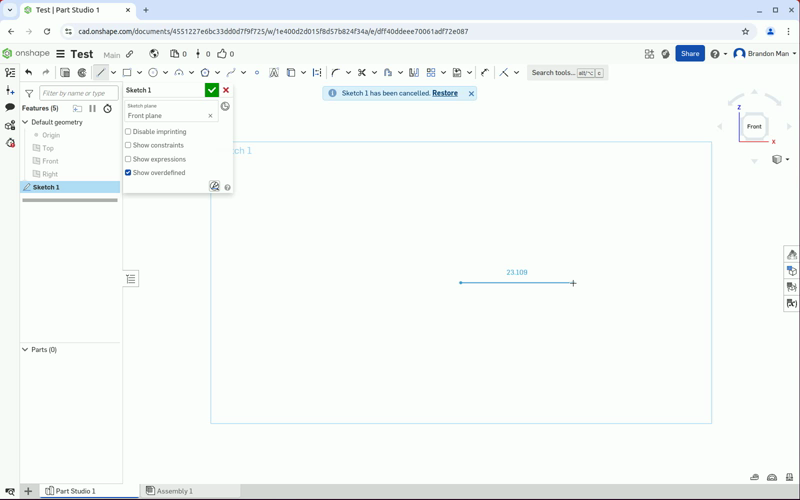
key_down(shift)
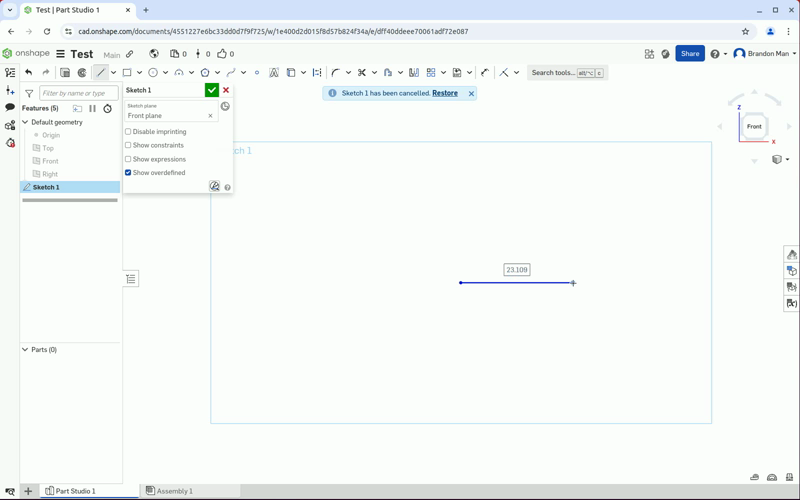
mouse_move(589, 282)
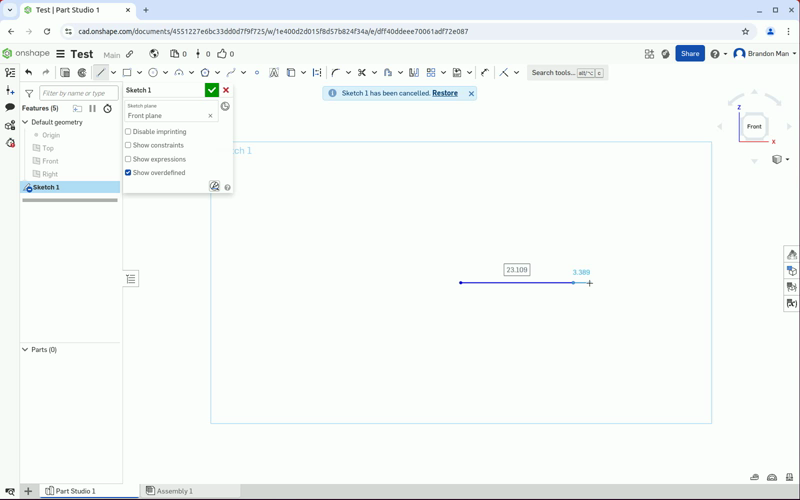
mouse_move(573, 264)
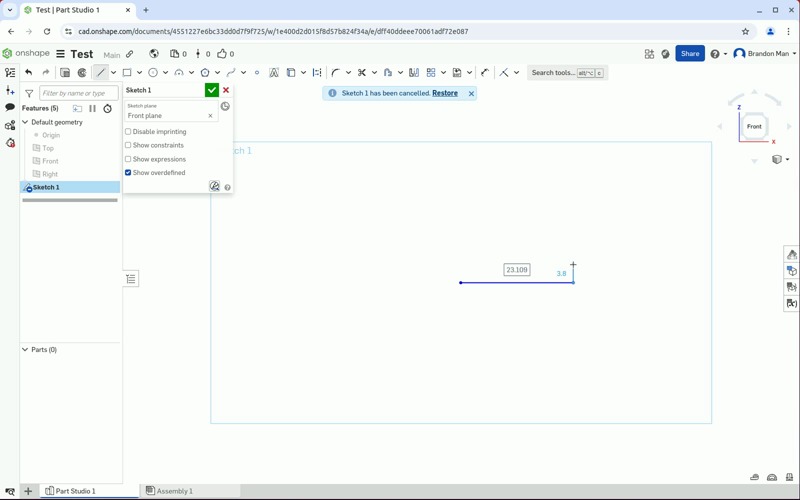
click(573, 264)
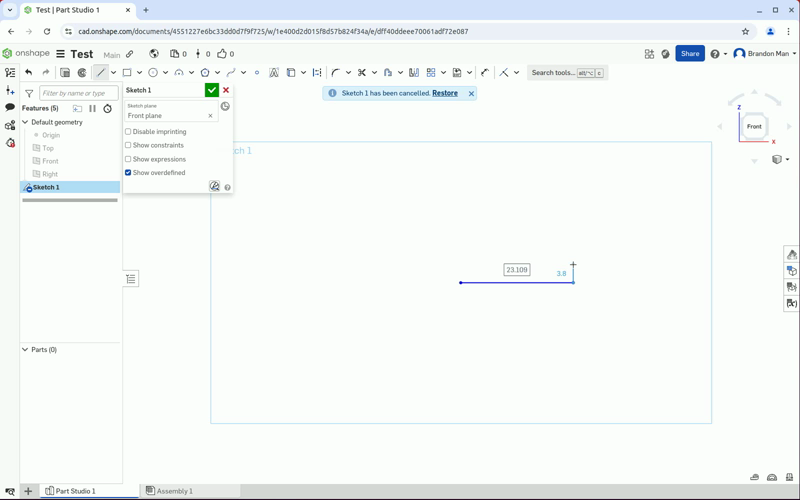
key_up(shift)
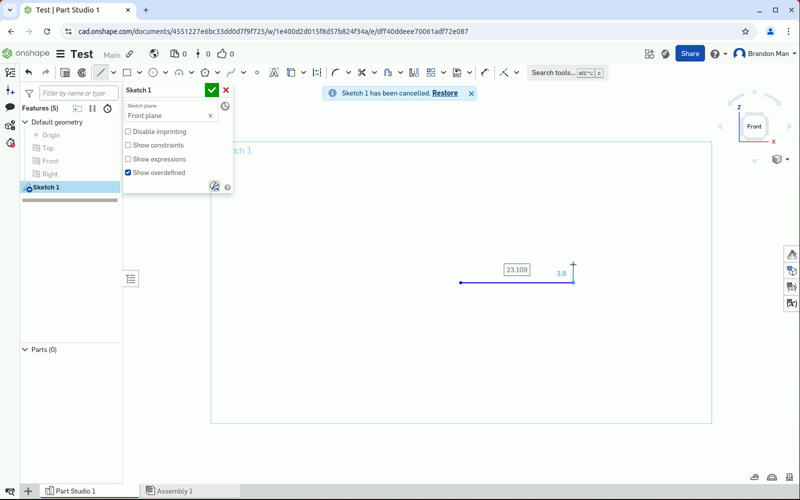
key_down(shift)
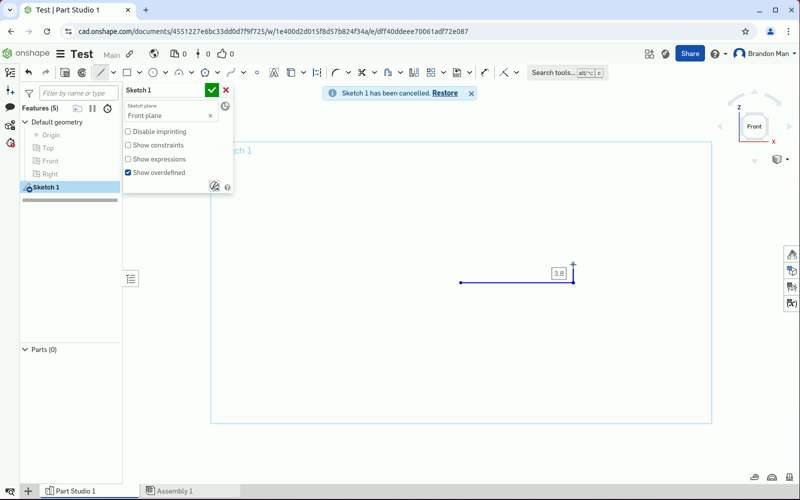
mouse_move(498, 264)
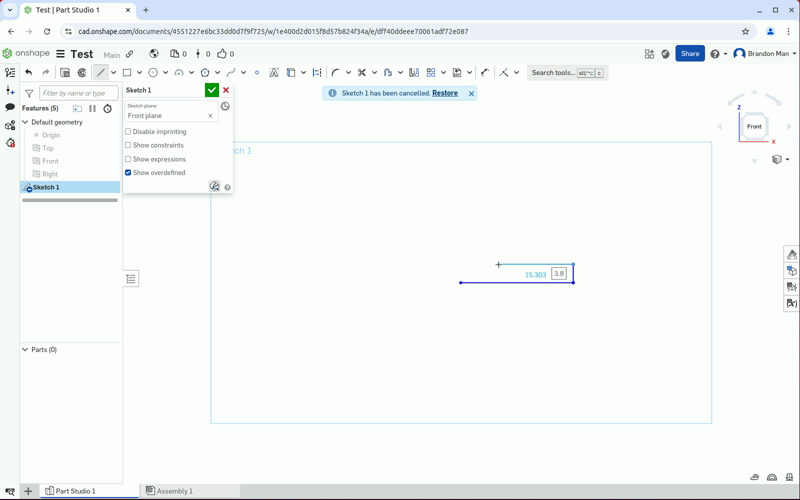
click(498, 264)
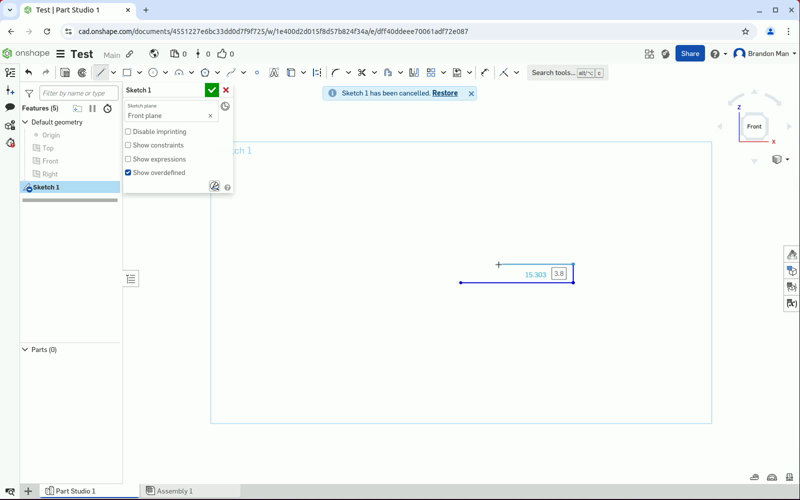
key_up(shift)
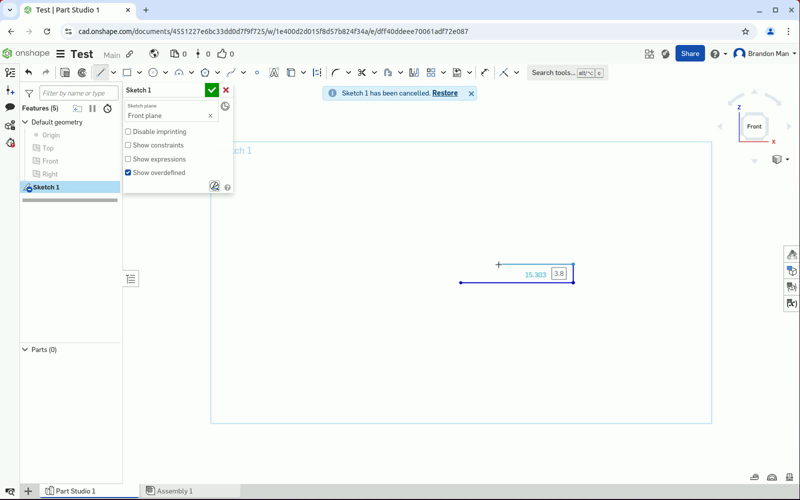
key_down(shift)
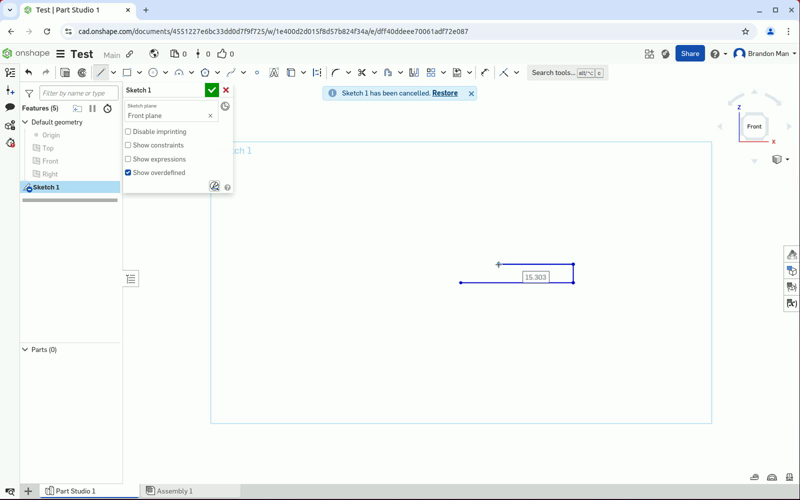
mouse_move(528, 264)
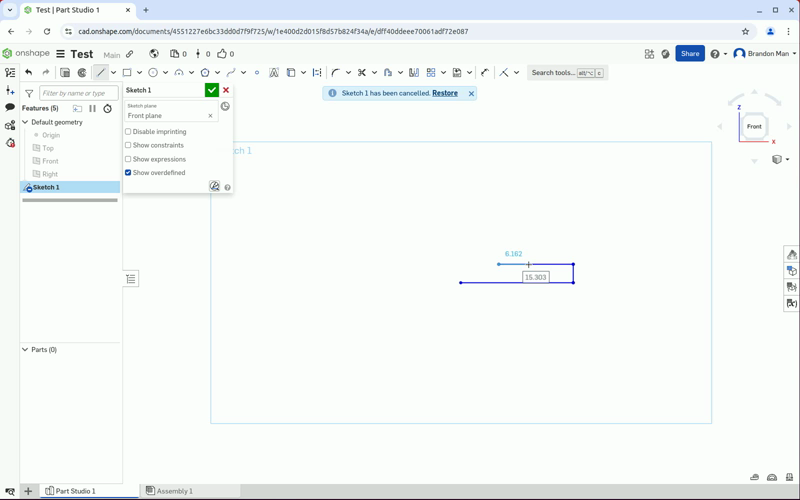
mouse_move(498, 226)
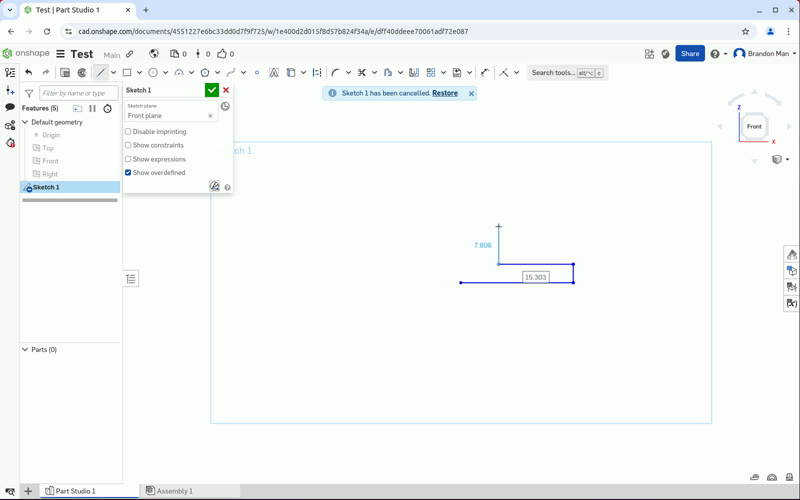
click(498, 226)
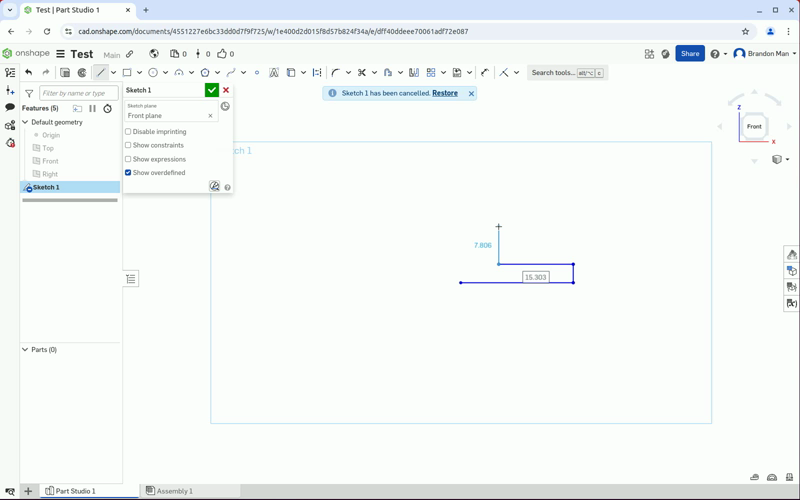
key_up(shift)
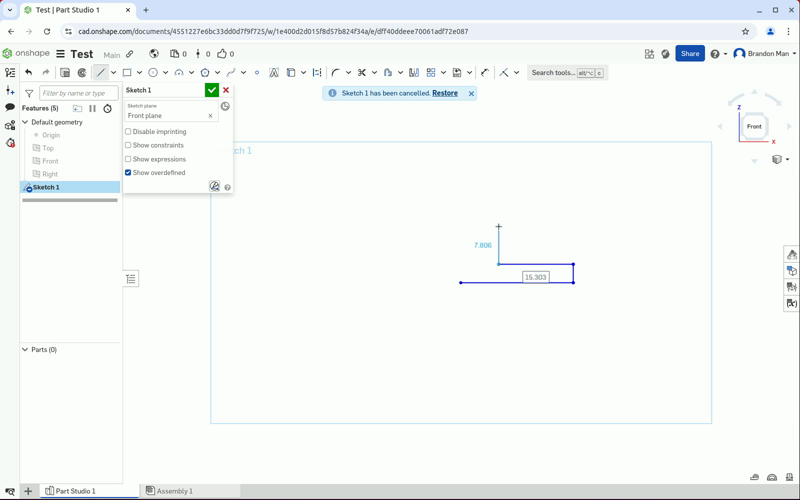
key_down(shift)
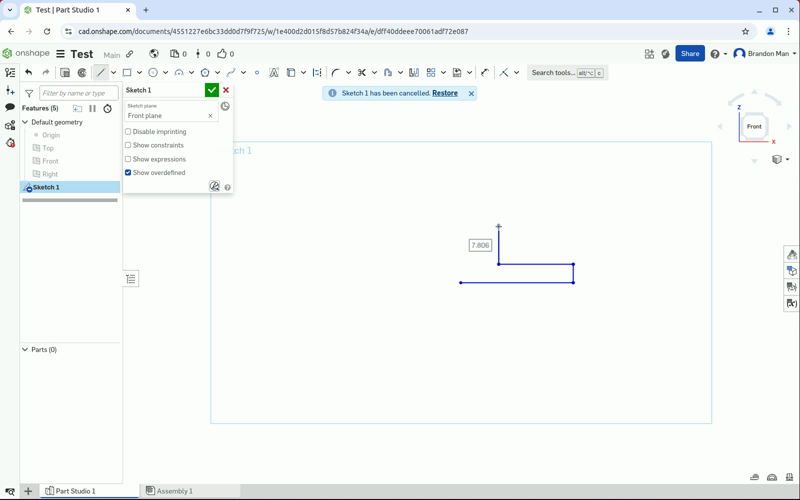
mouse_move(528, 226)
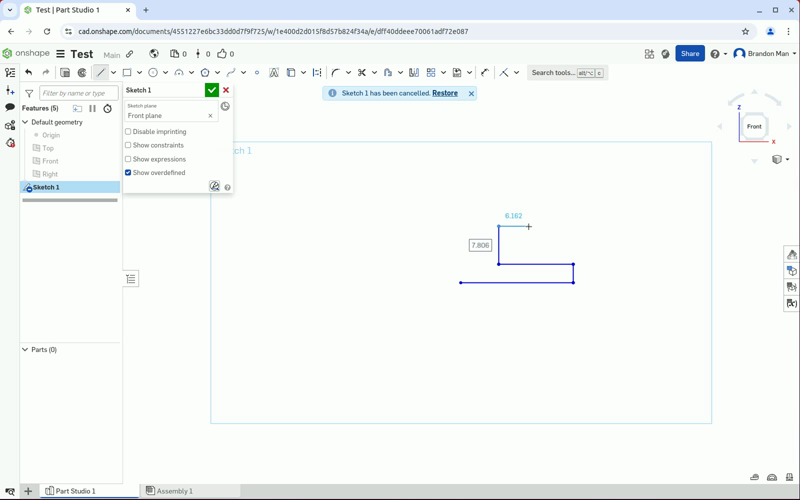
mouse_move(498, 208)
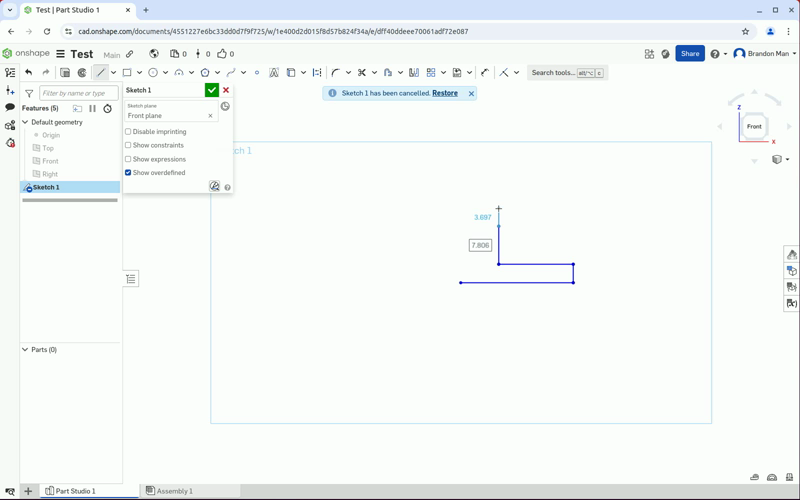
click(498, 208)
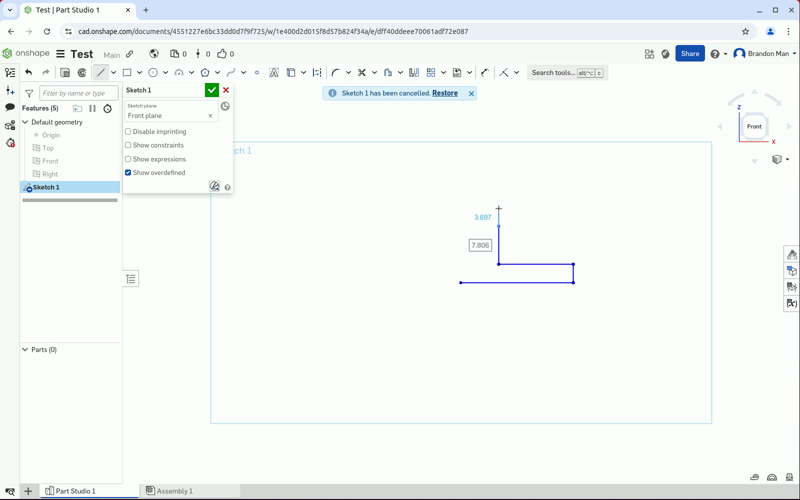
key_up(shift)
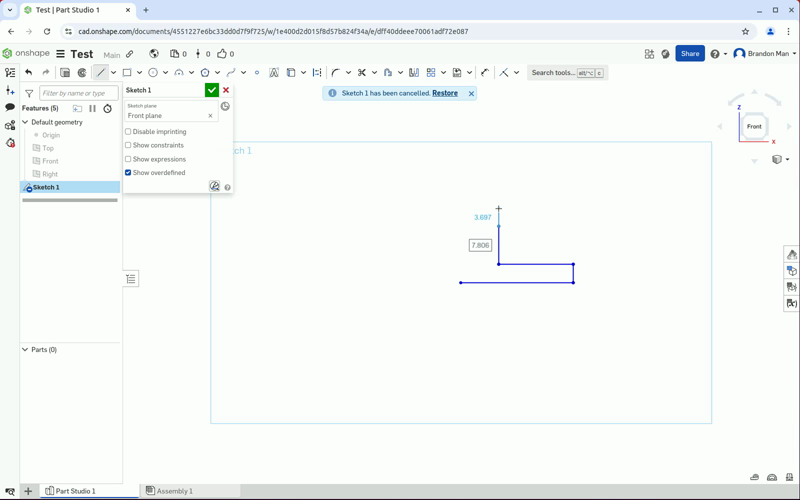
key_down(shift)
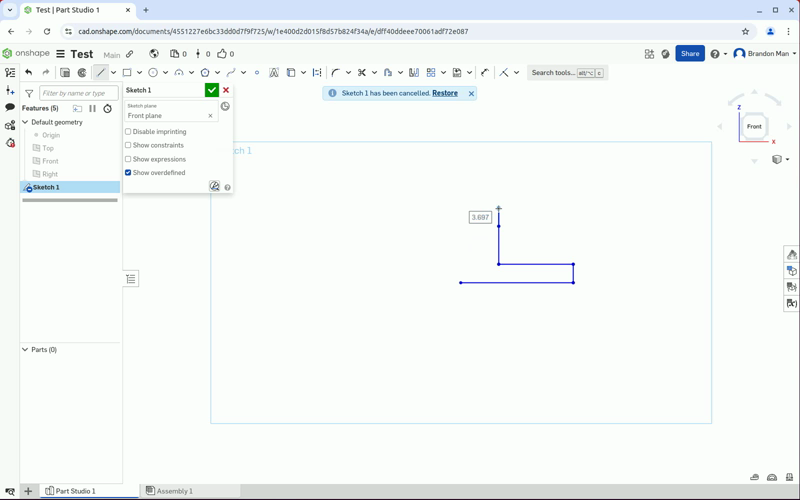
mouse_move(528, 208)
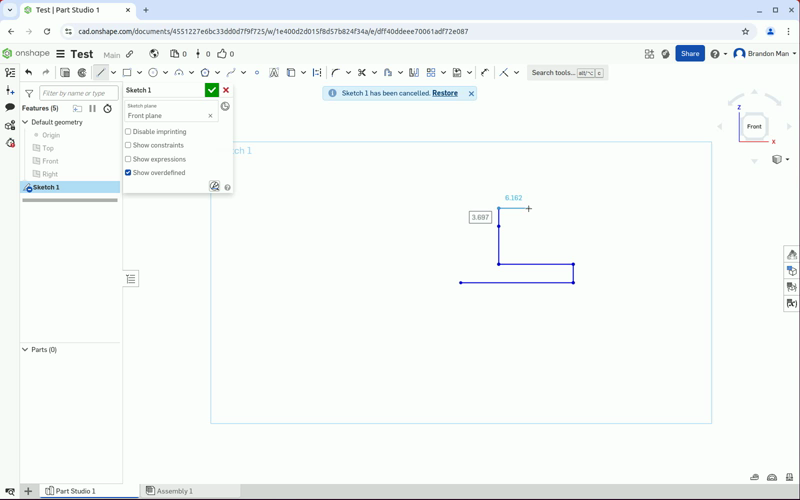
mouse_move(460, 208)
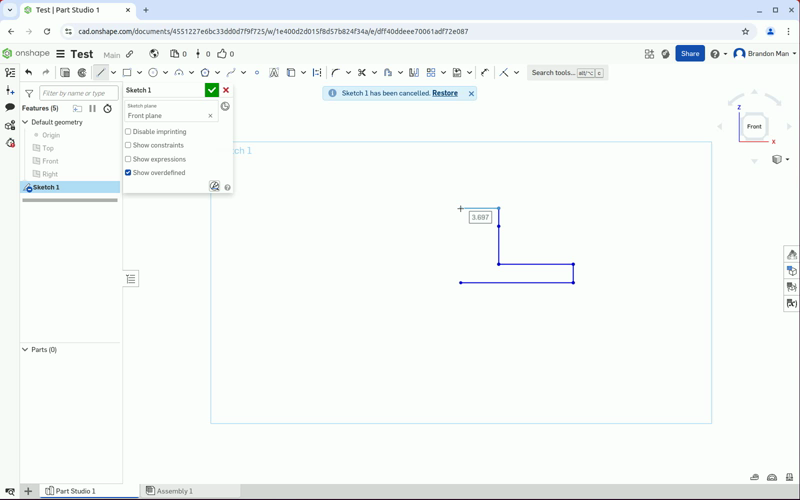
click(460, 208)
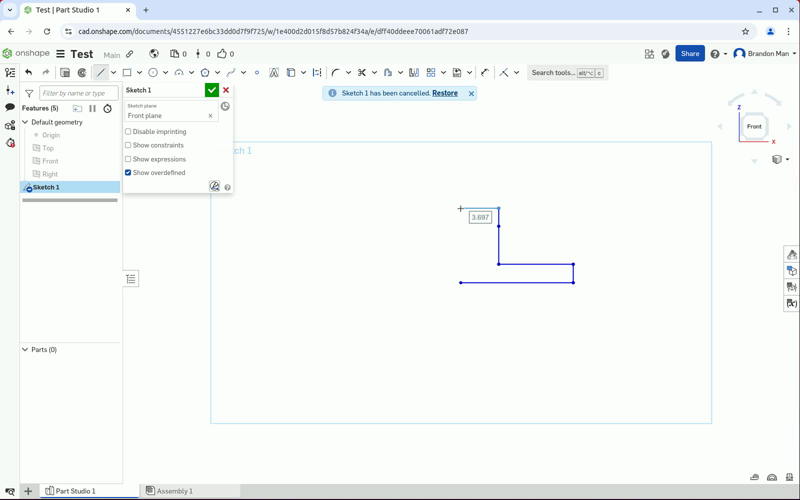
key_up(shift)
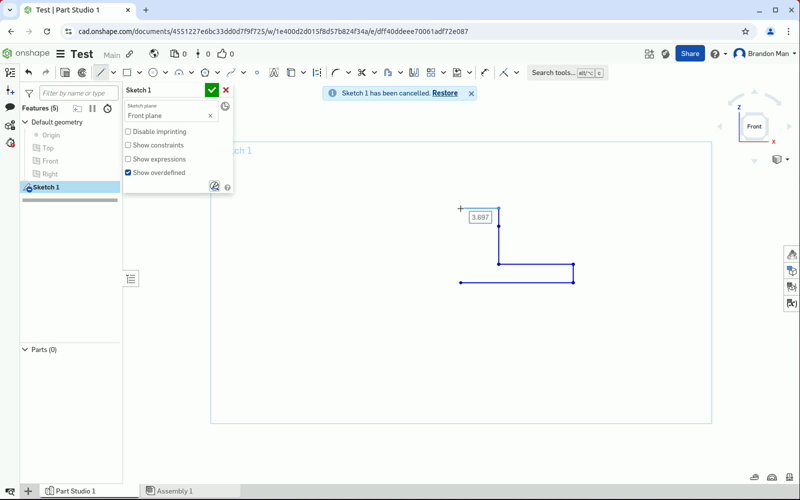
key_down(shift)
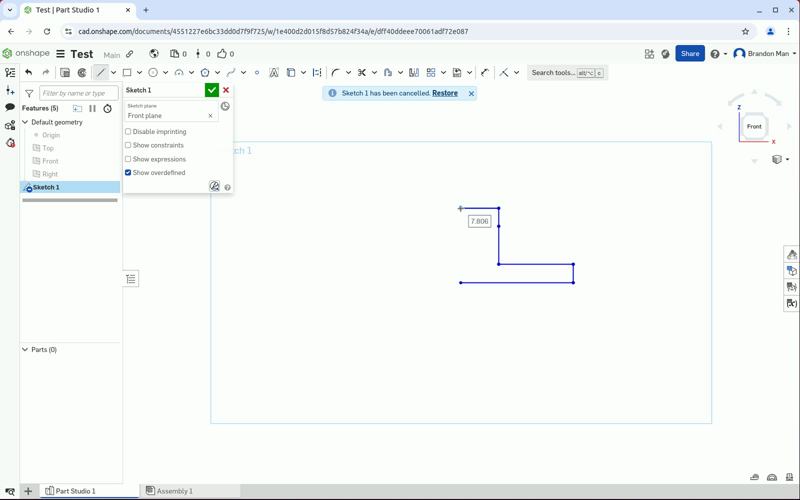
mouse_move(460, 282)
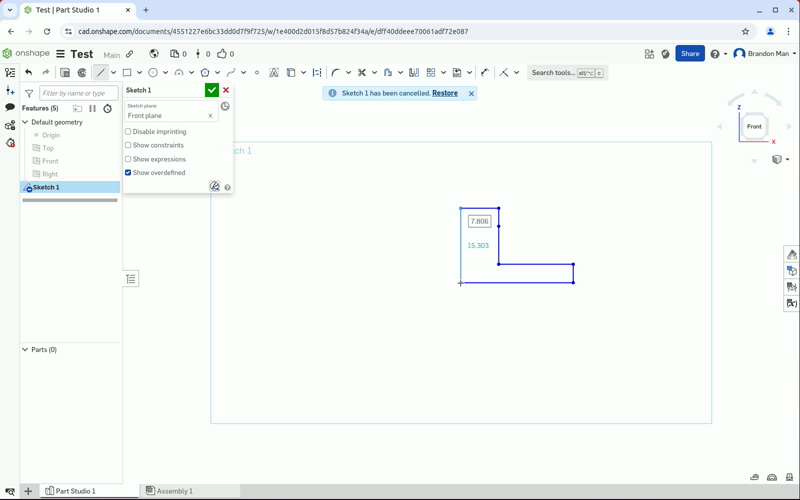
key_up(shift)
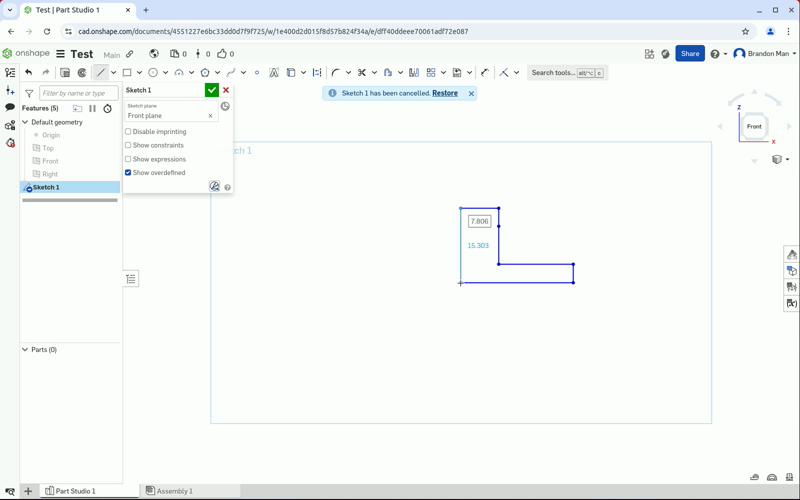
click(460, 282)
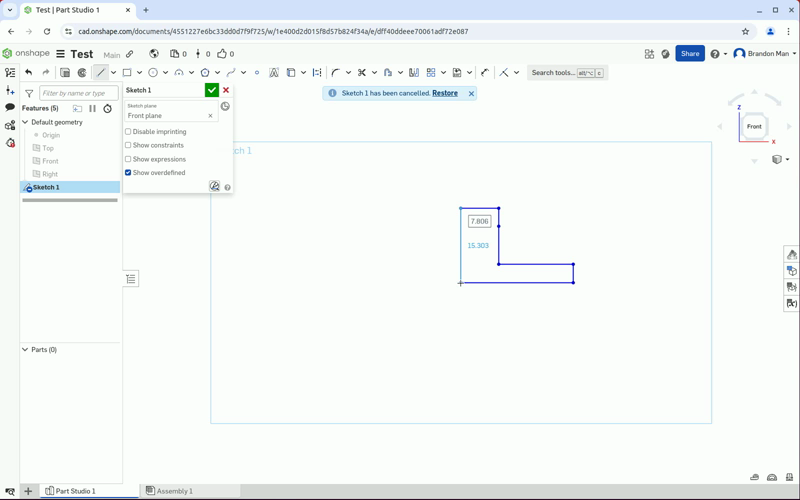
key(esc)
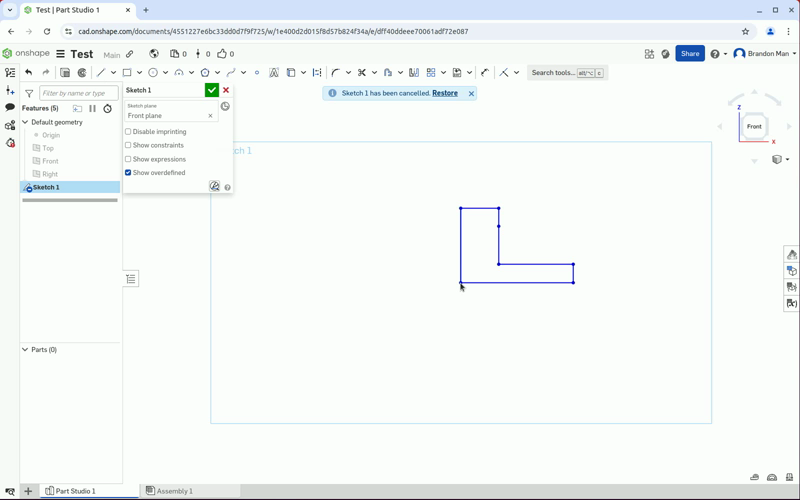
mouse_move(481, 275)
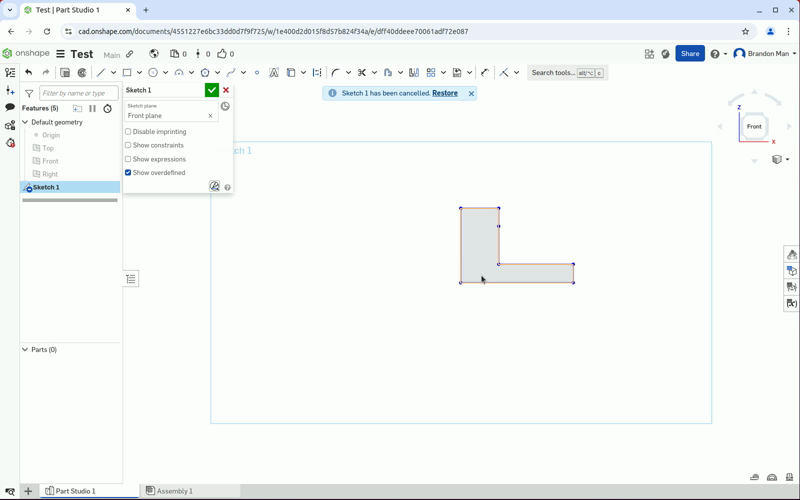
click(481, 275)
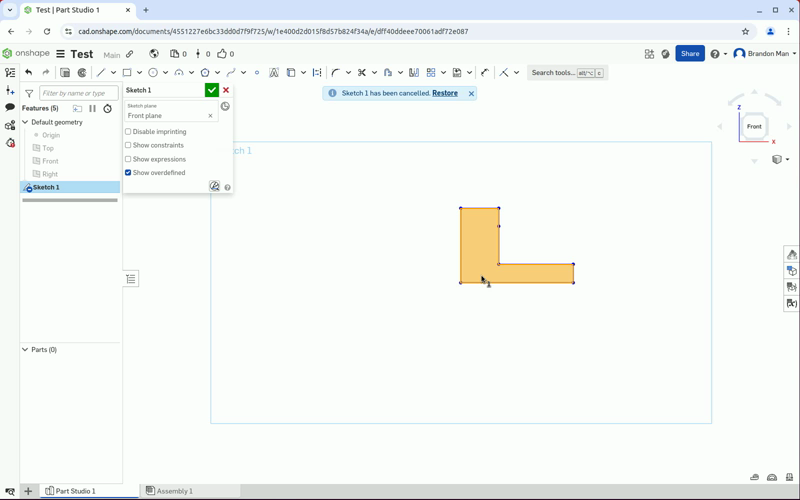
mouse_move(73, 352)
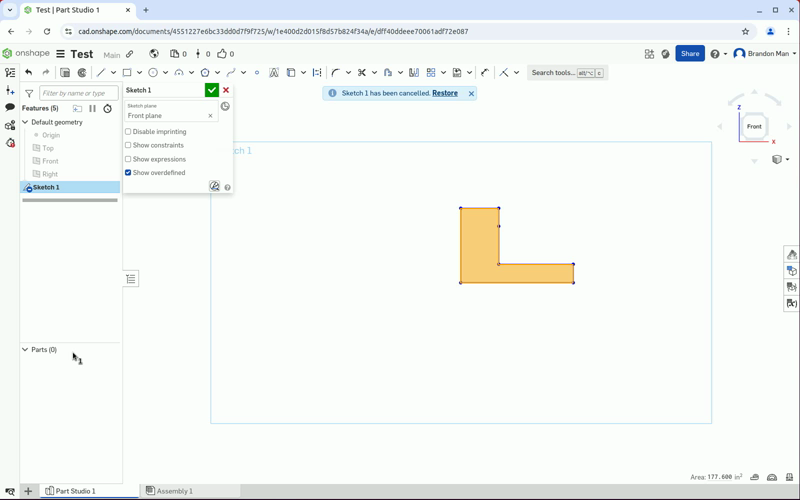
key(shift+y)
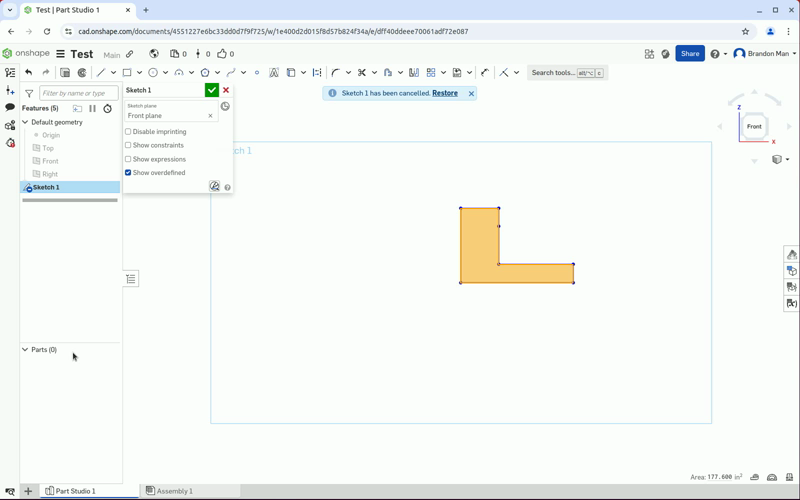
key(shift+e)
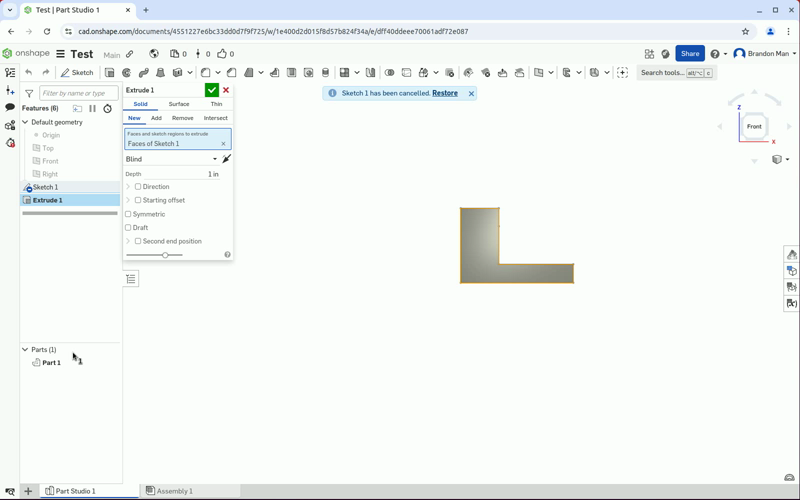
mouse_move(143, 106)
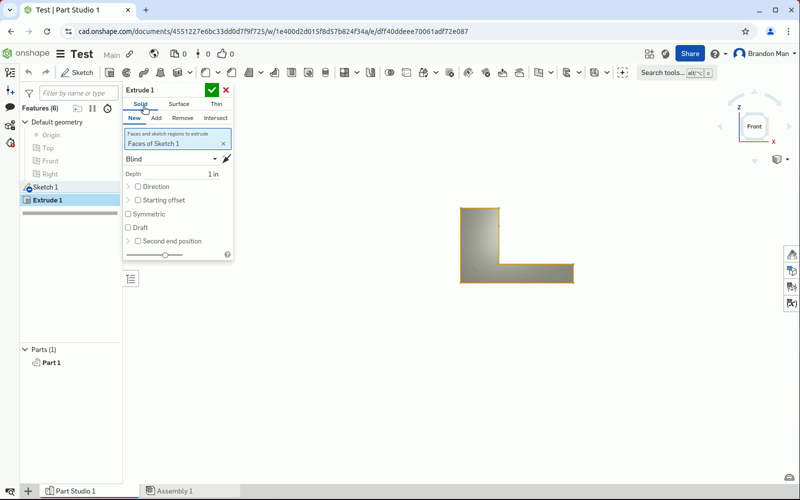
click(143, 106)
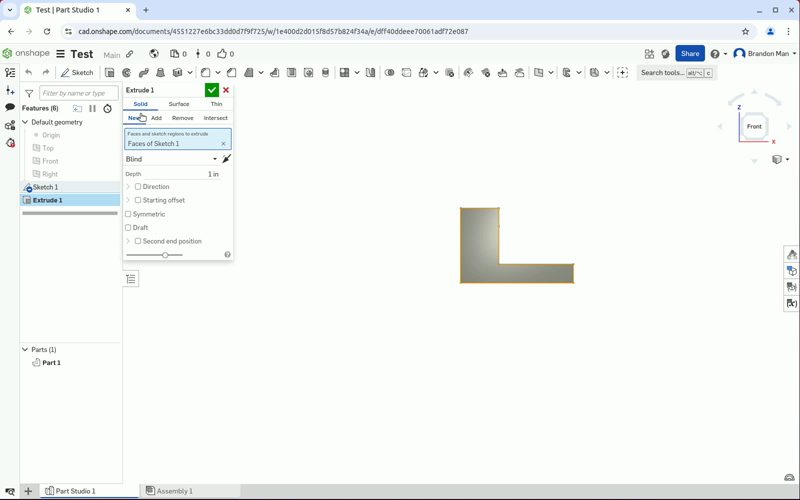
mouse_move(137, 120)
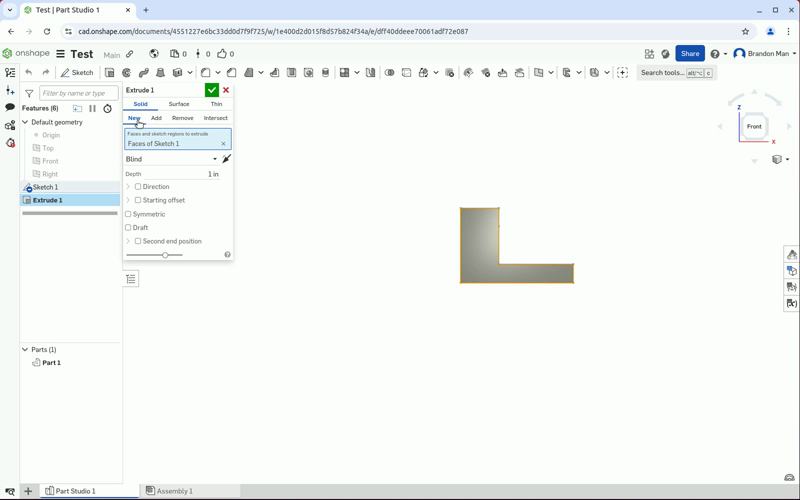
click(137, 120)
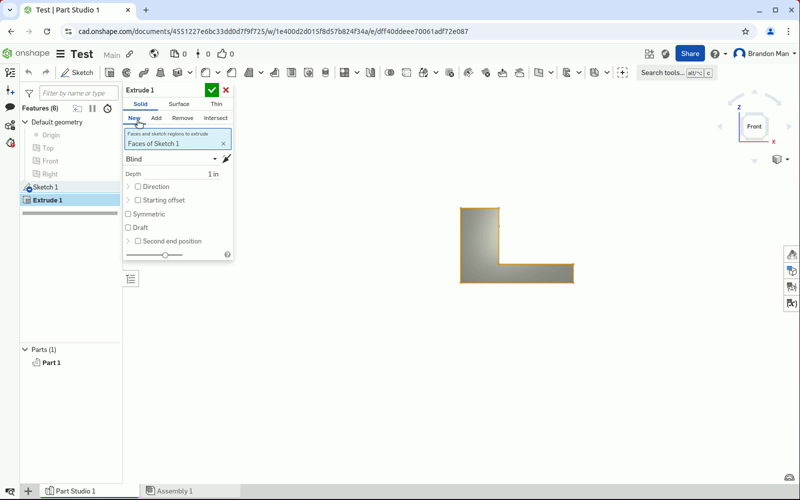
key(tab, 4)
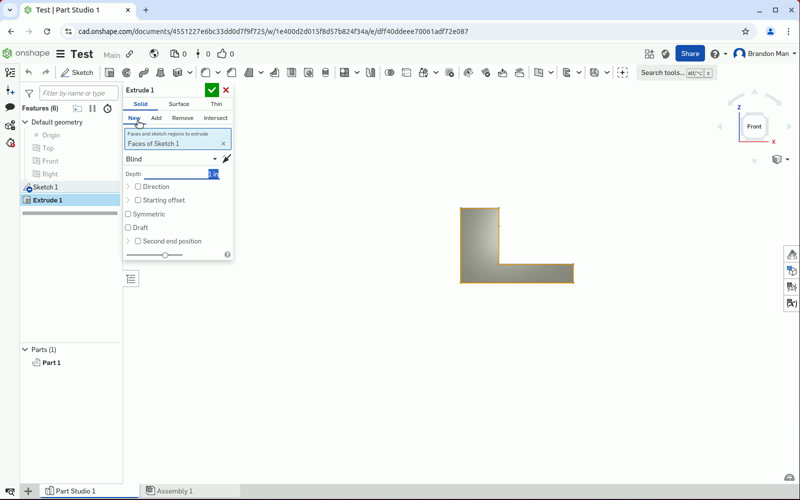
text(15.405)
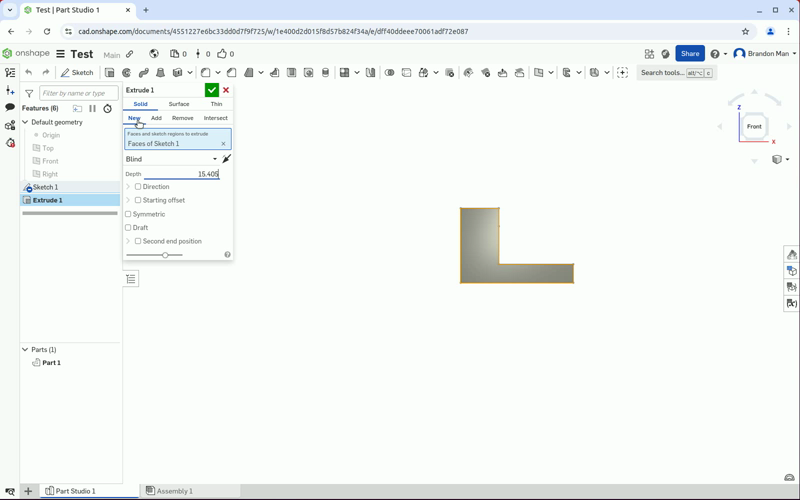
key(enter)
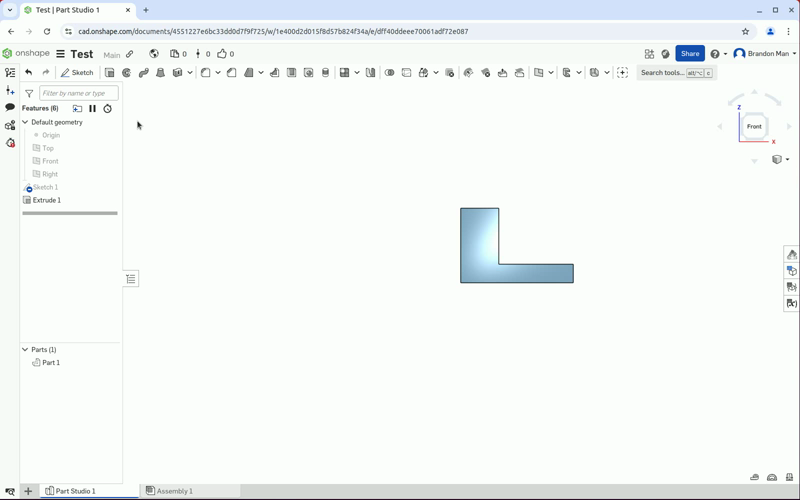
key(shift+h)
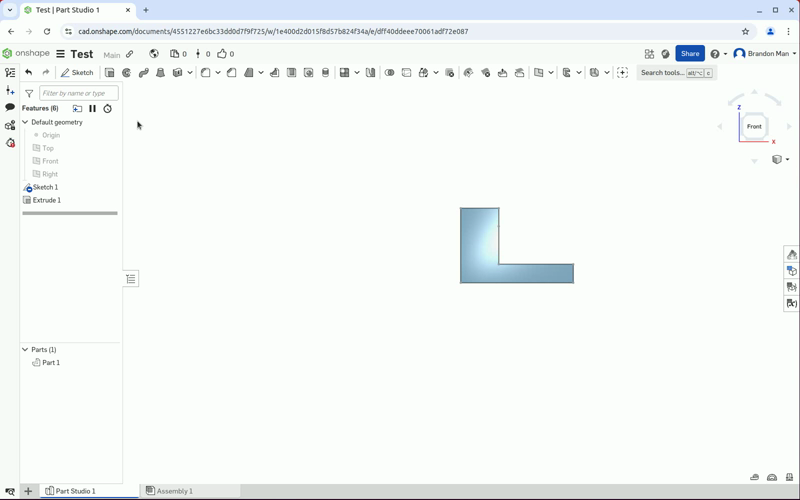
key(shift+h)
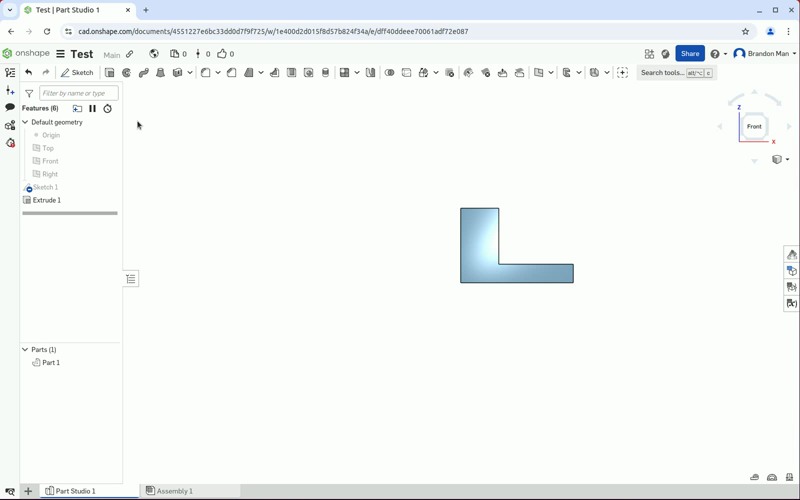
mouse_move(73, 189)
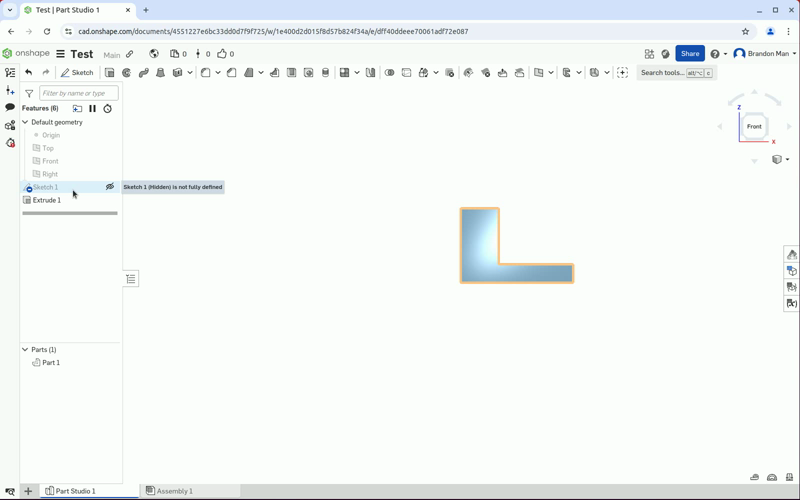
click(73, 189)
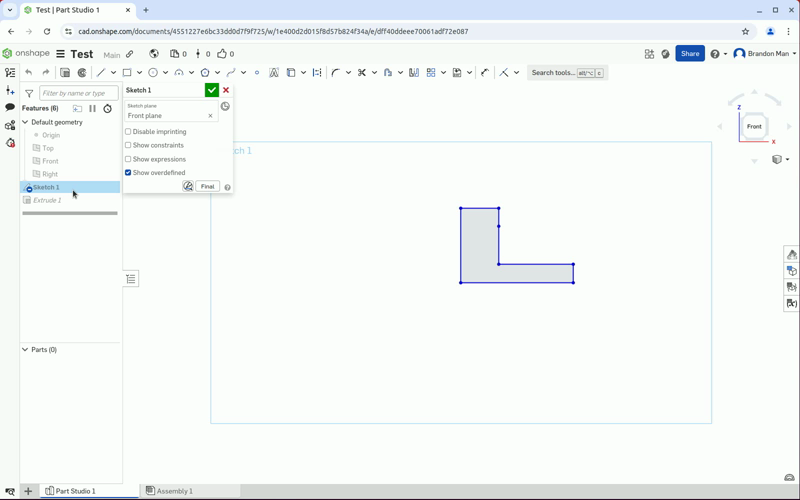
mouse_move(229, 92)
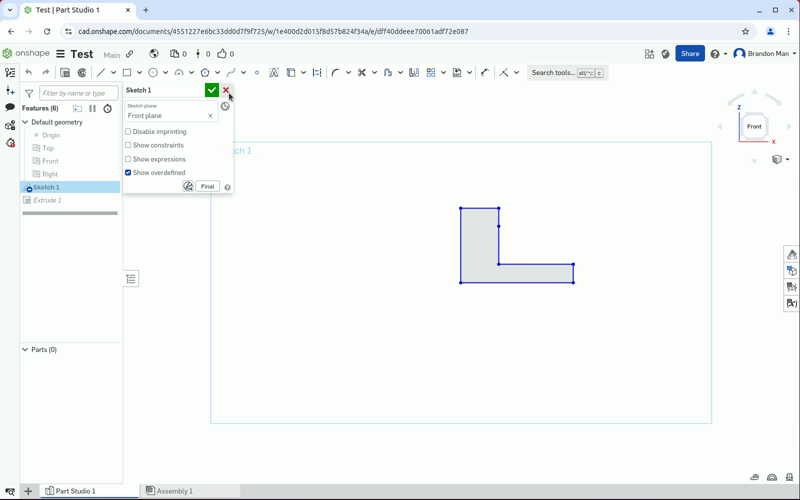
click(229, 92)
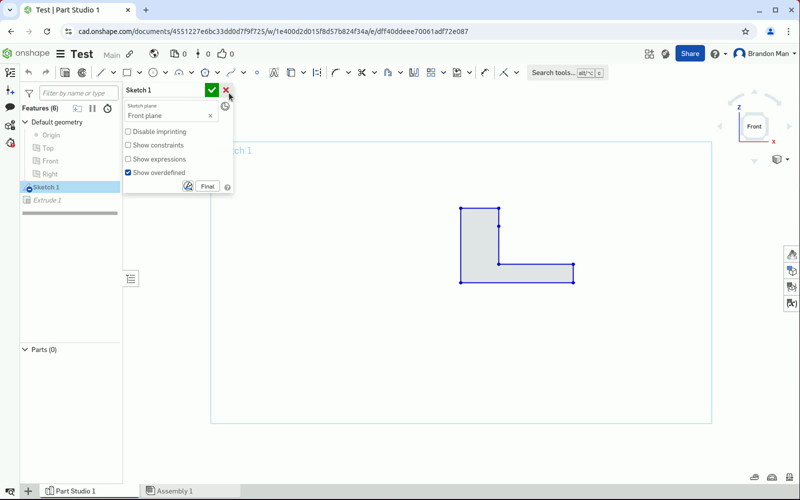
key(shift+s)
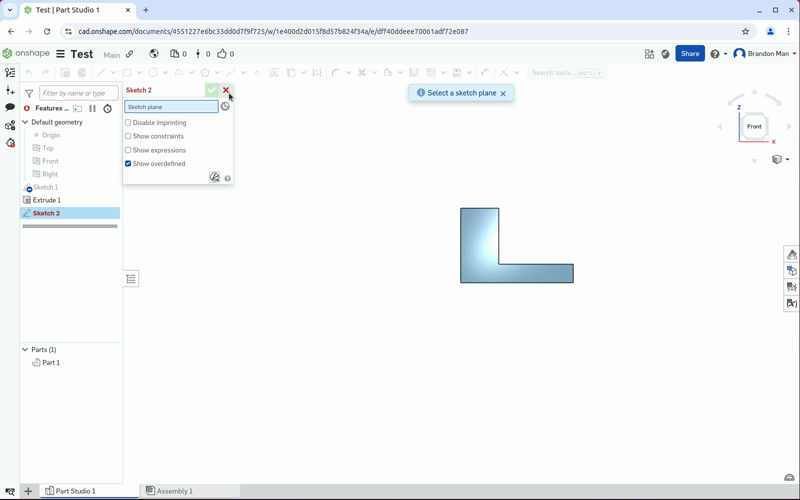
mouse_move(73, 163)
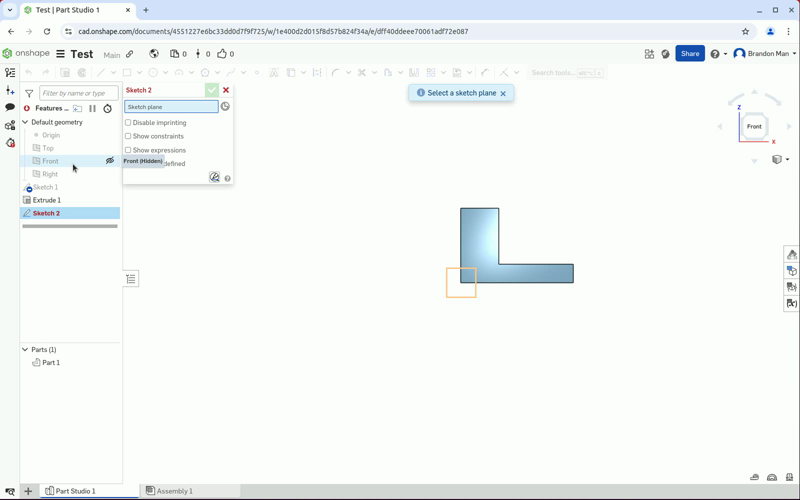
click(73, 163)
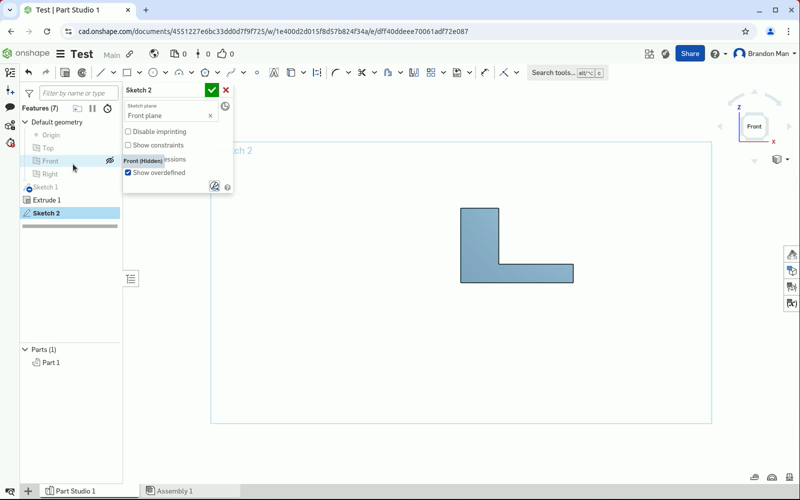
mouse_move(73, 352)
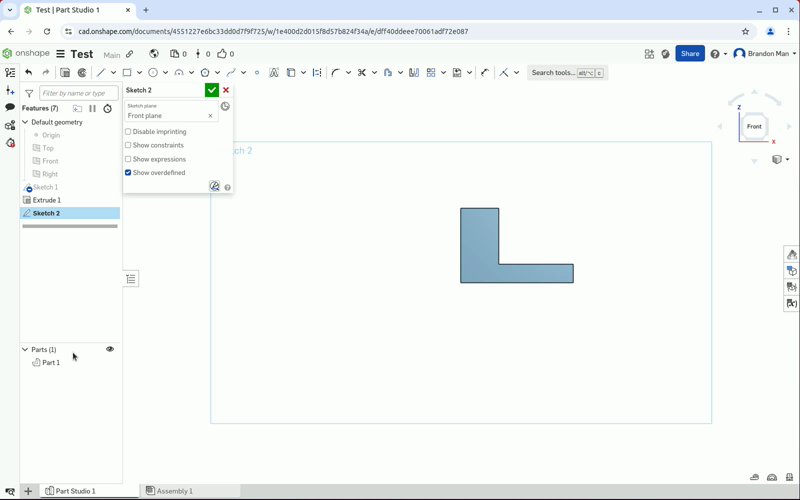
key(y)
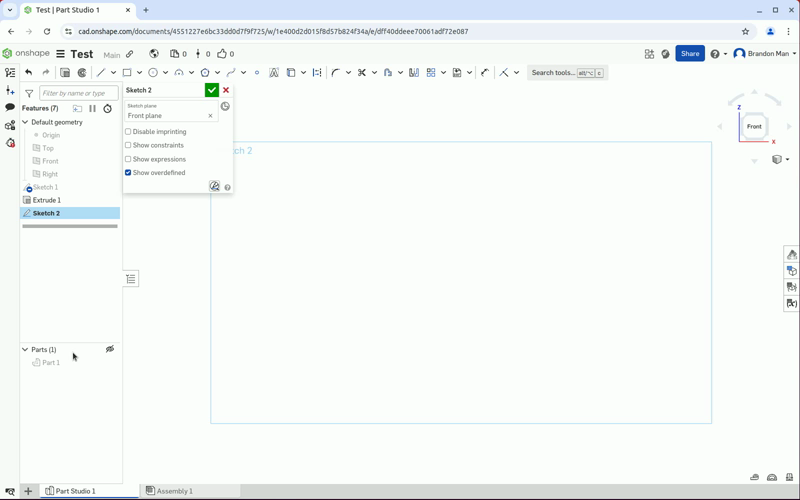
key(l)
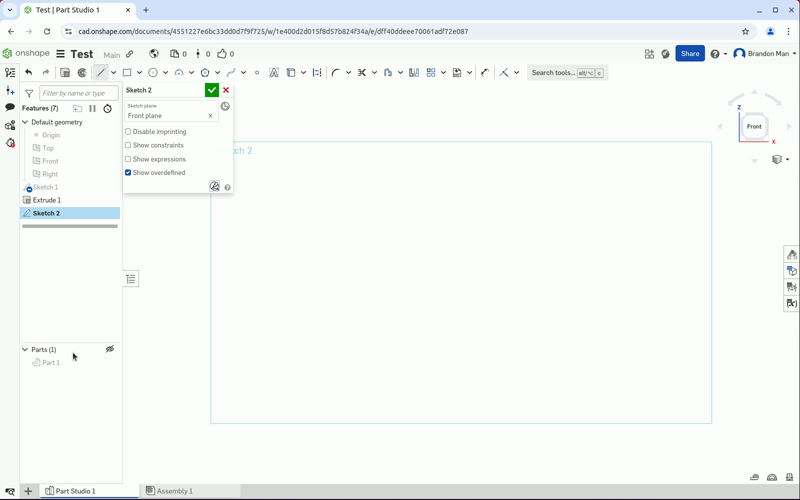
key_down(shift)
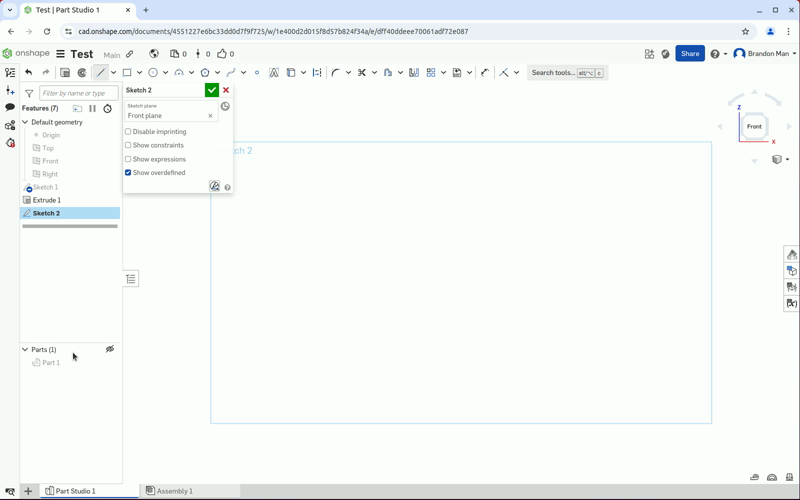
mouse_move(498, 264)
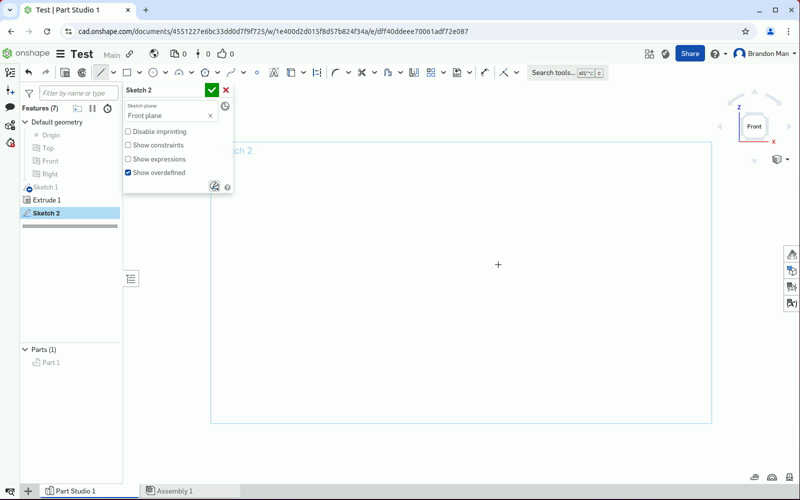
click(498, 264)
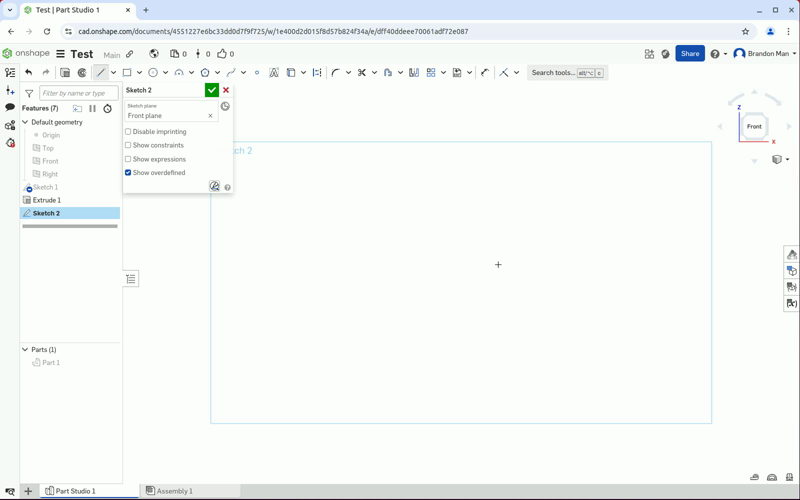
key_up(shift)
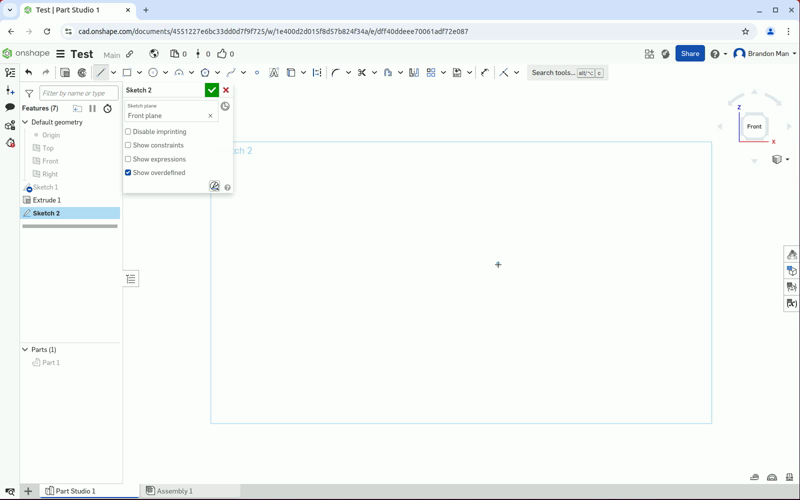
key_down(shift)
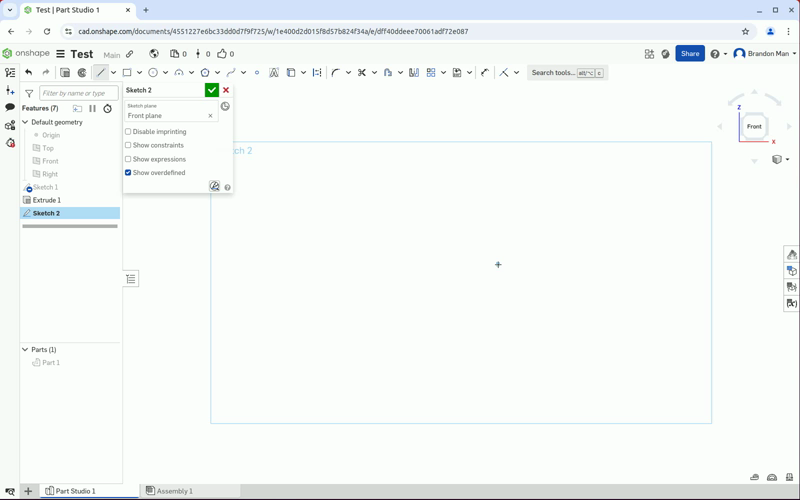
mouse_move(573, 264)
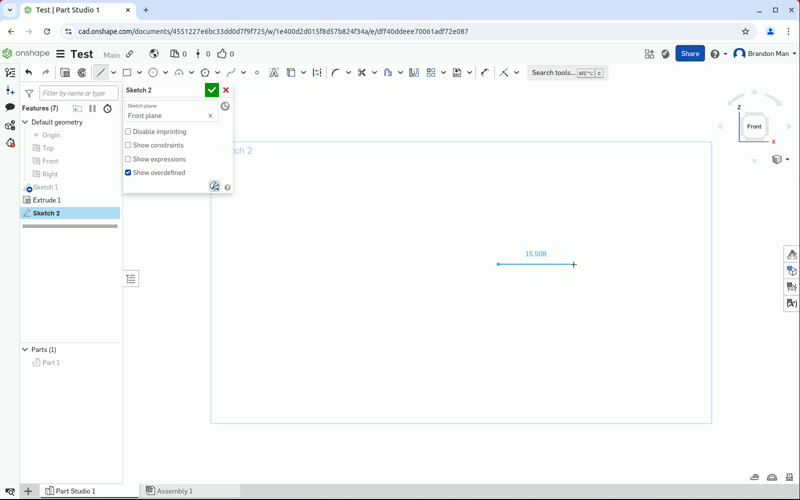
click(573, 264)
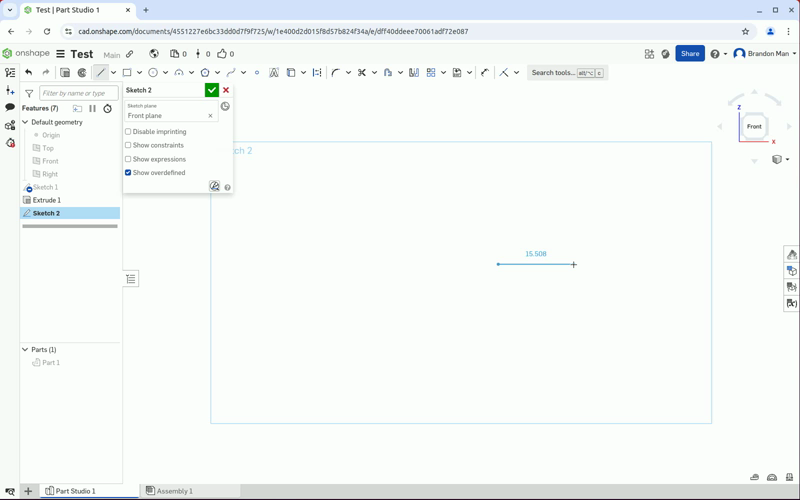
key_up(shift)
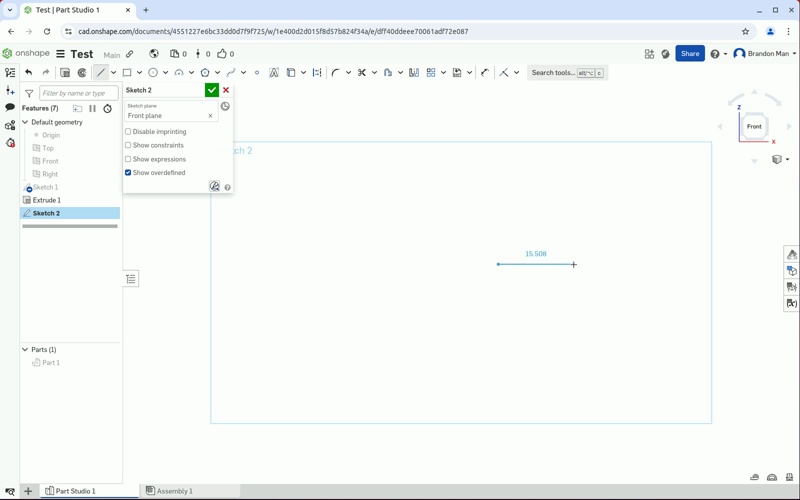
key_down(shift)
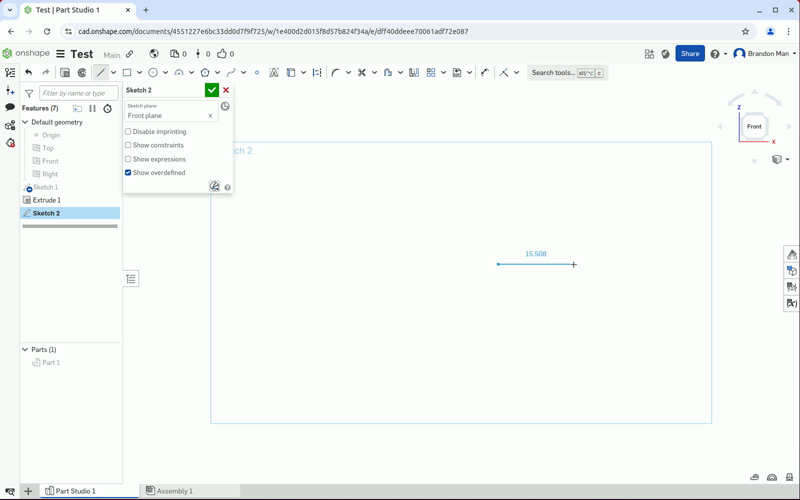
mouse_move(589, 264)
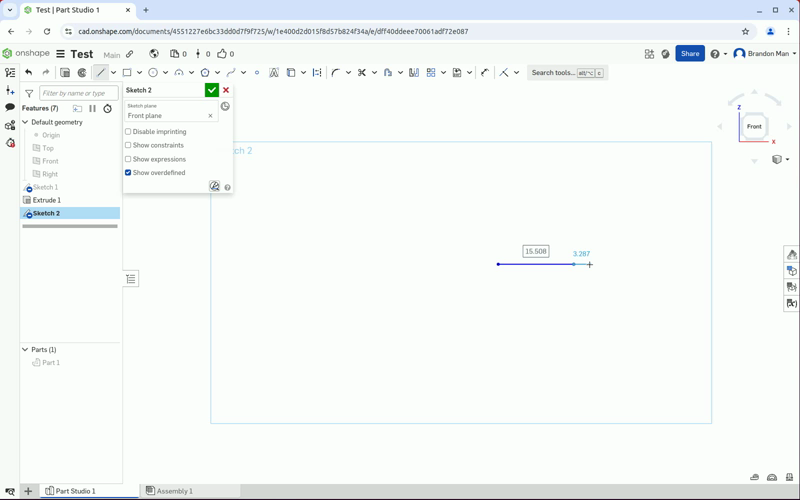
mouse_move(573, 226)
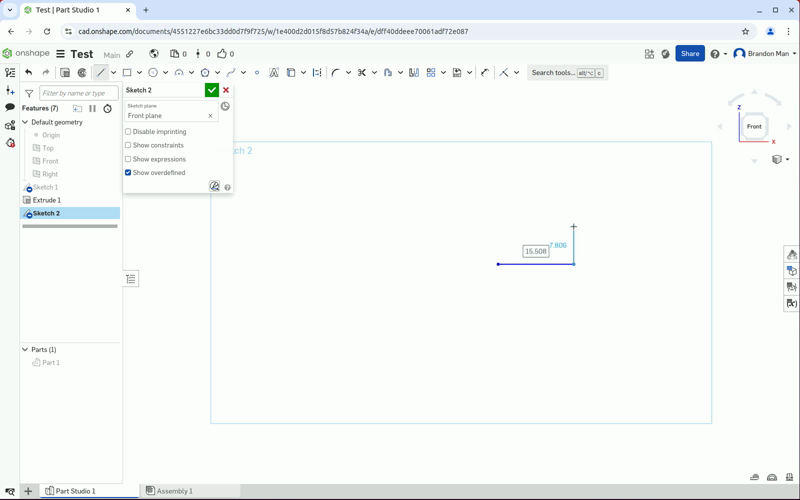
click(573, 226)
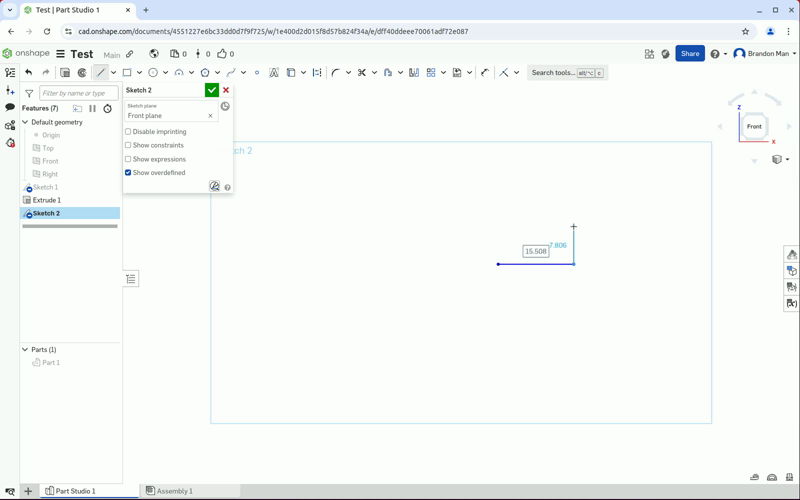
key_up(shift)
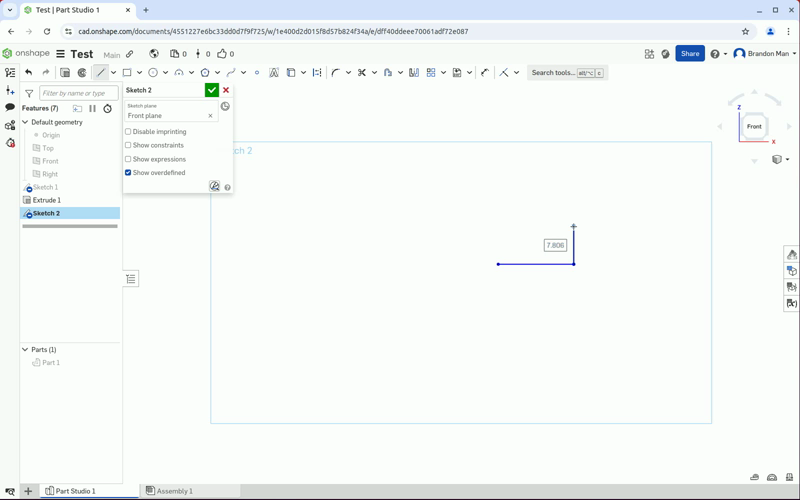
key_down(shift)
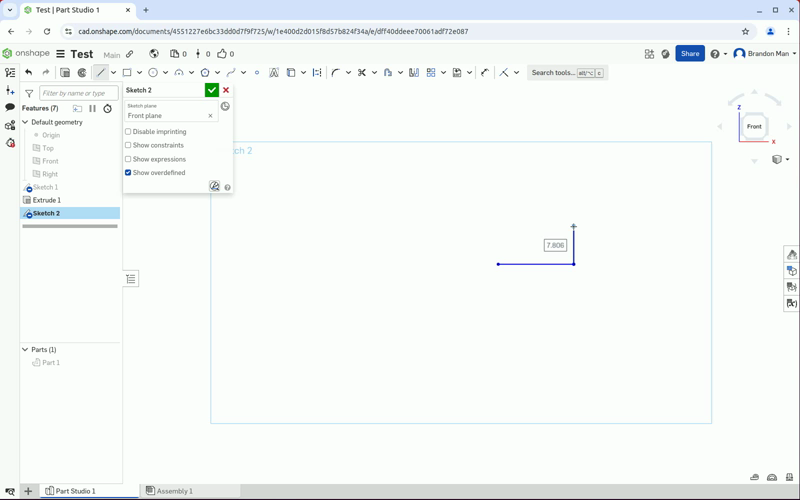
mouse_move(498, 226)
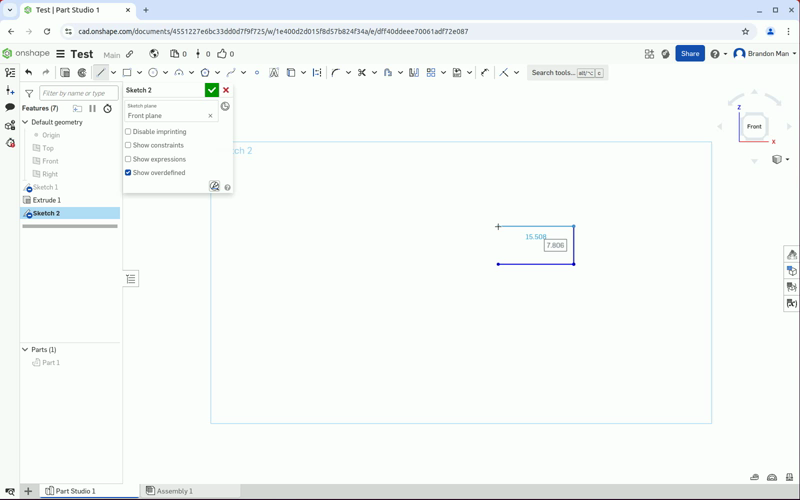
click(498, 226)
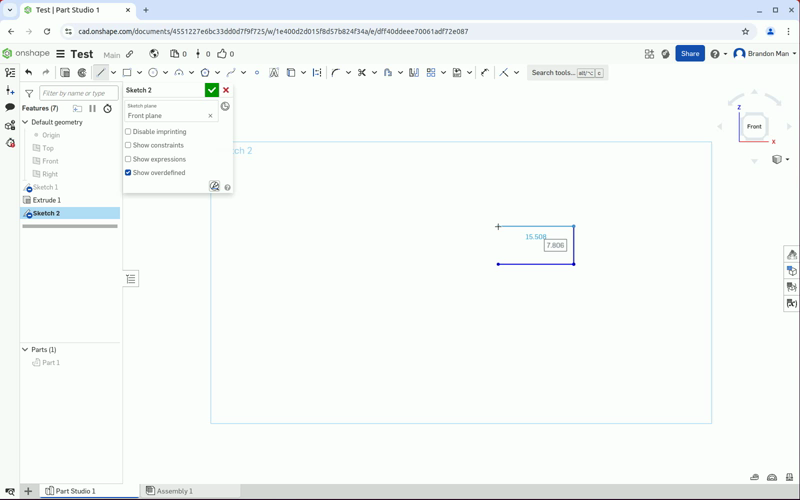
key_up(shift)
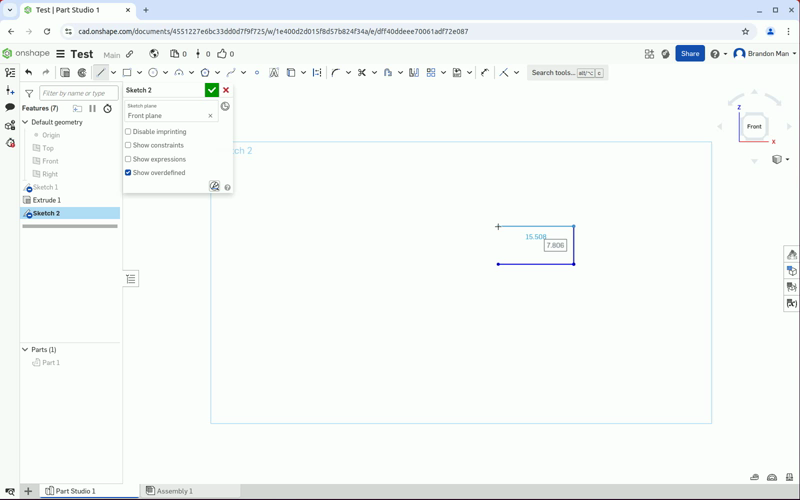
mouse_move(528, 226)
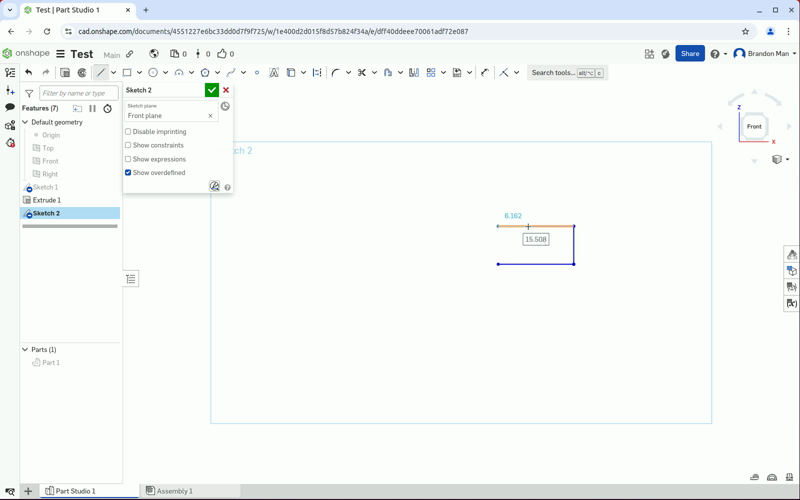
key_down(shift)
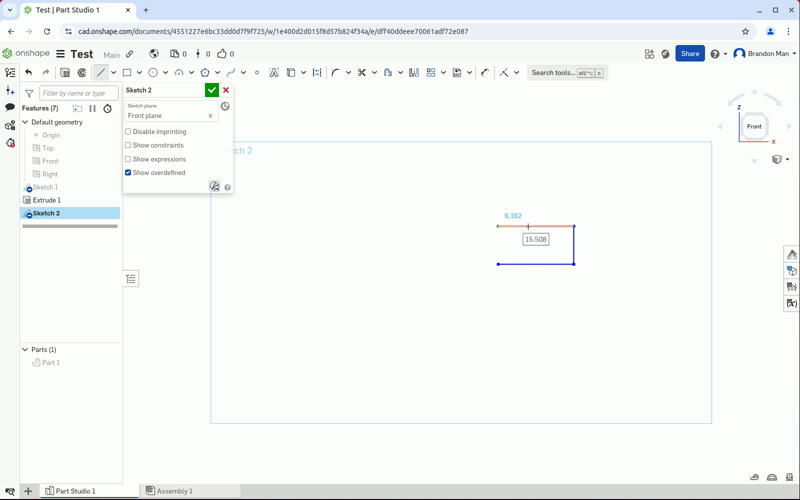
mouse_move(498, 264)
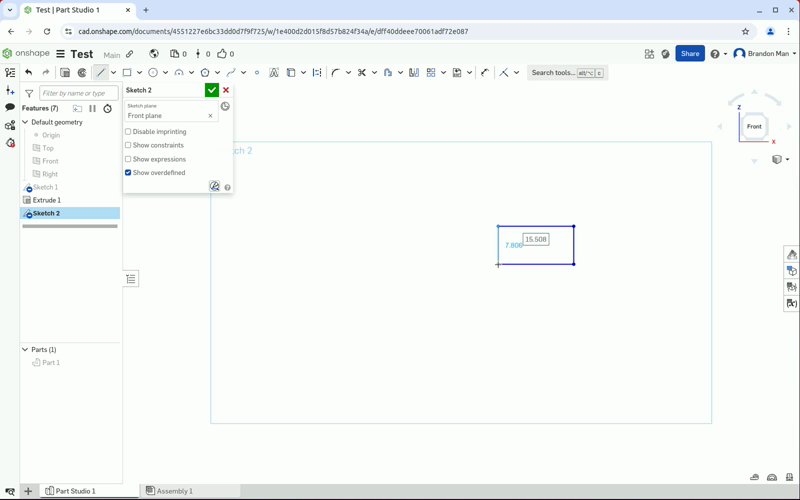
key_up(shift)
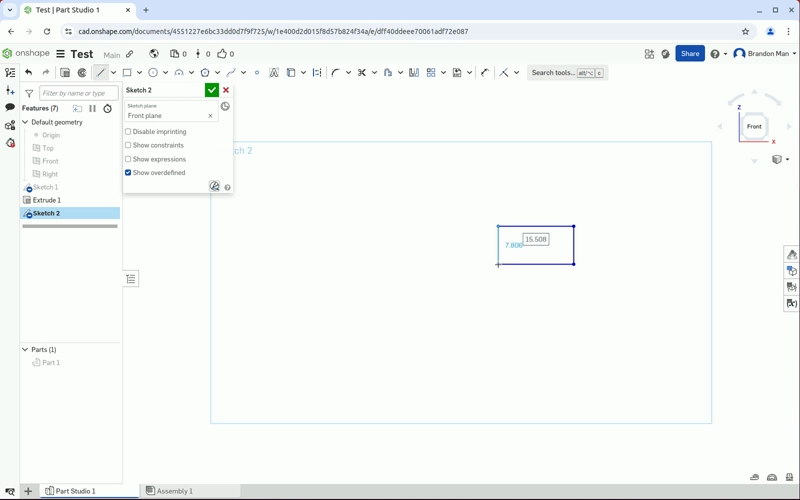
click(498, 264)
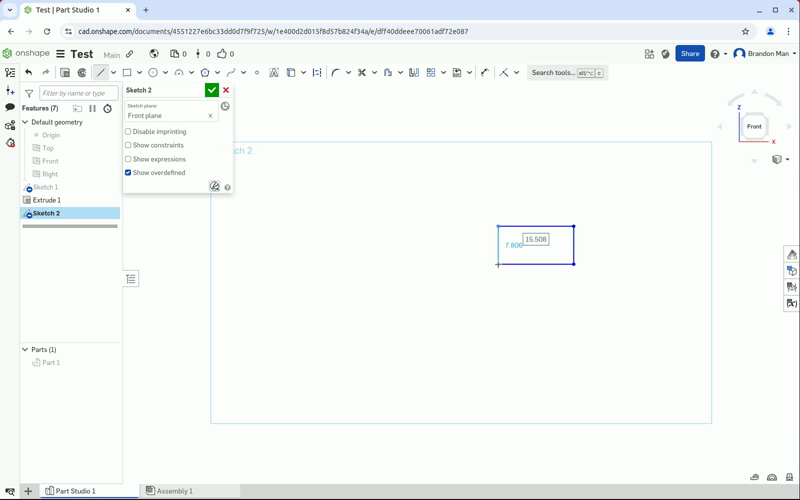
key(esc)
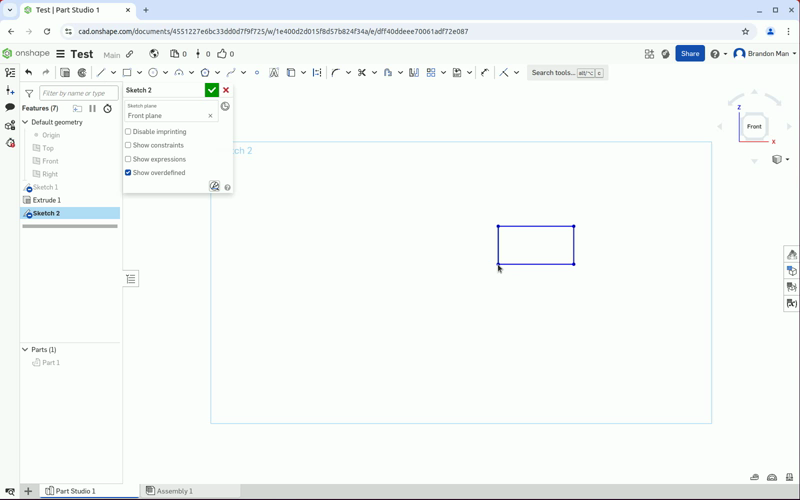
mouse_move(508, 230)
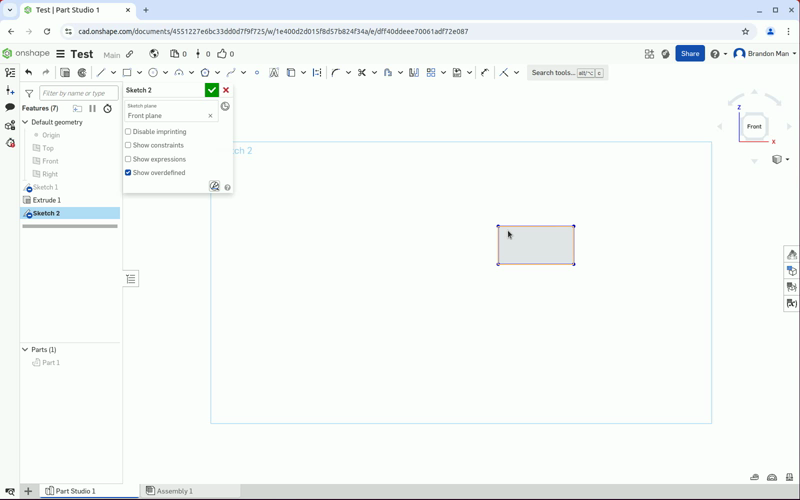
click(508, 230)
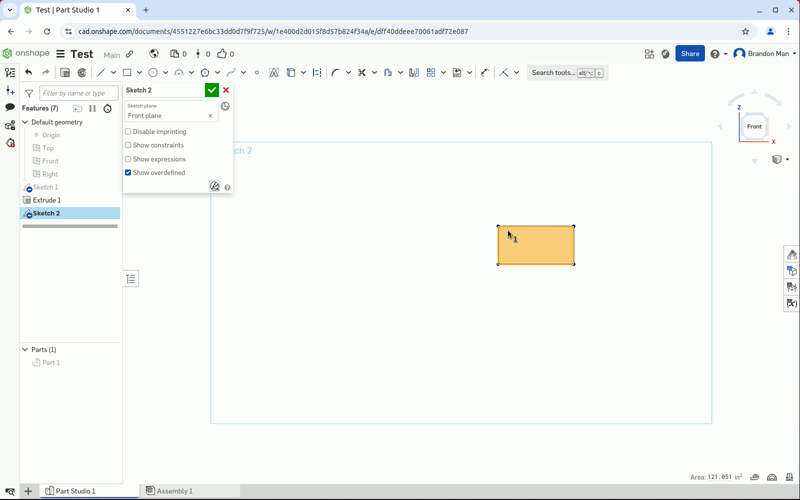
mouse_move(73, 352)
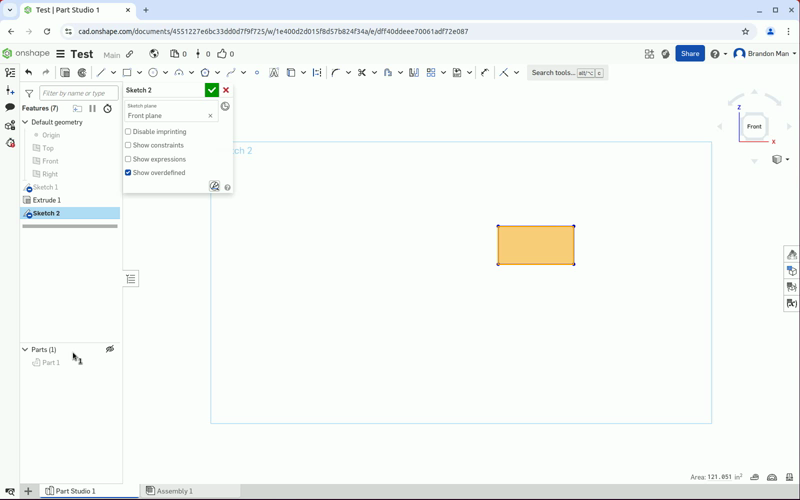
key(shift+y)
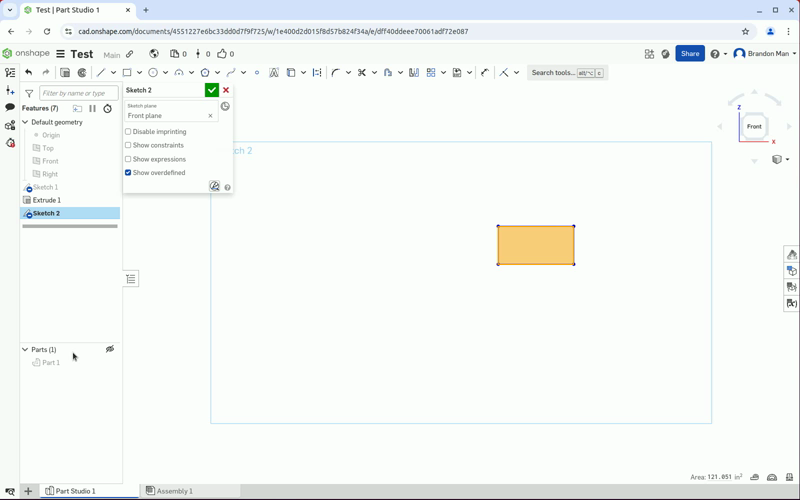
key(shift+e)
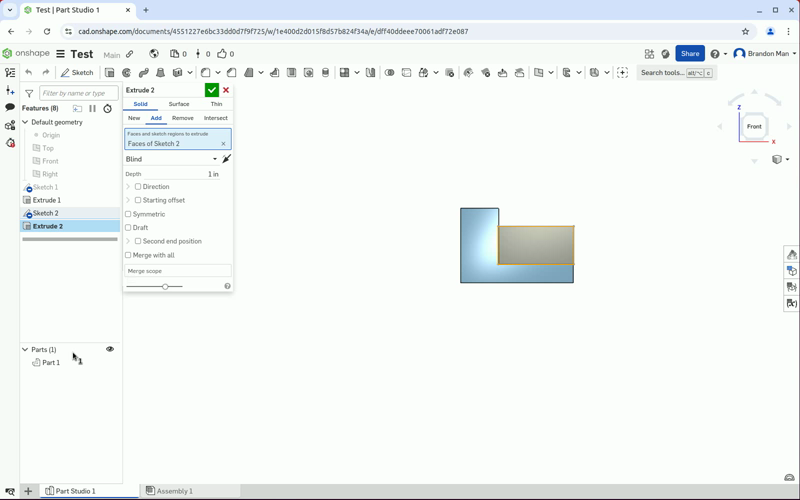
mouse_move(143, 106)
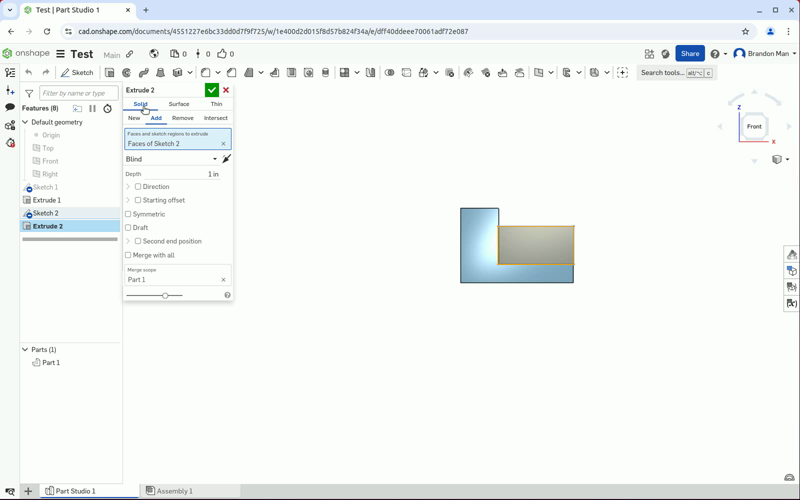
click(143, 106)
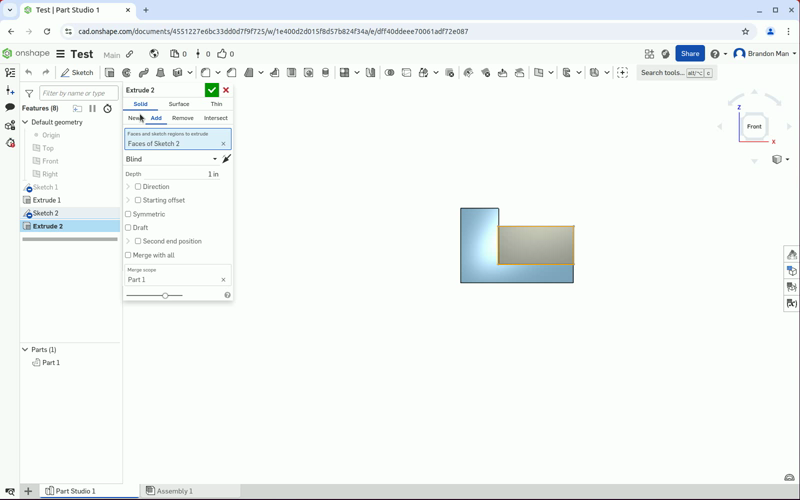
mouse_move(137, 120)
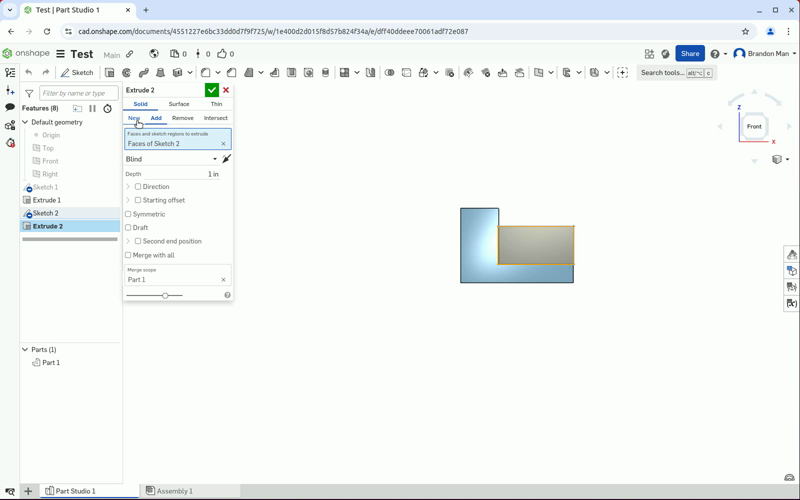
click(137, 120)
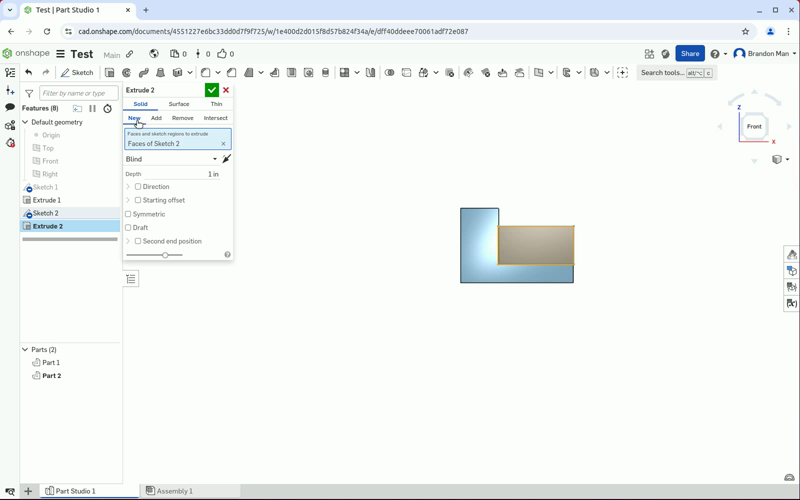
key(tab, 4)
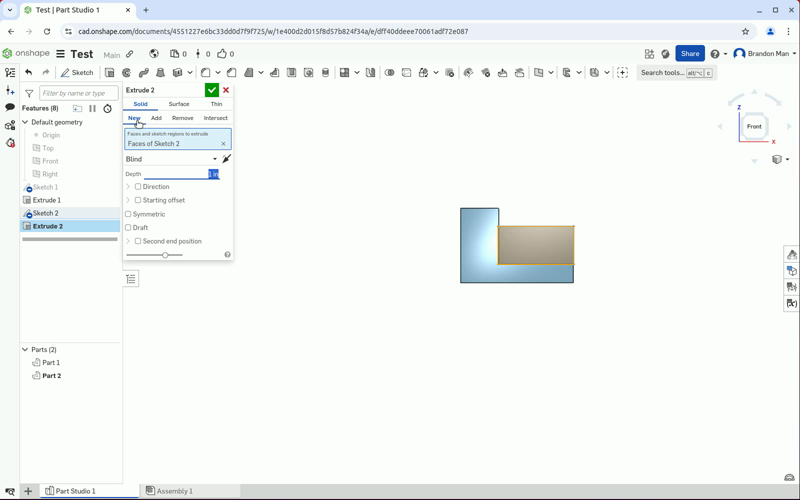
text(3.851)
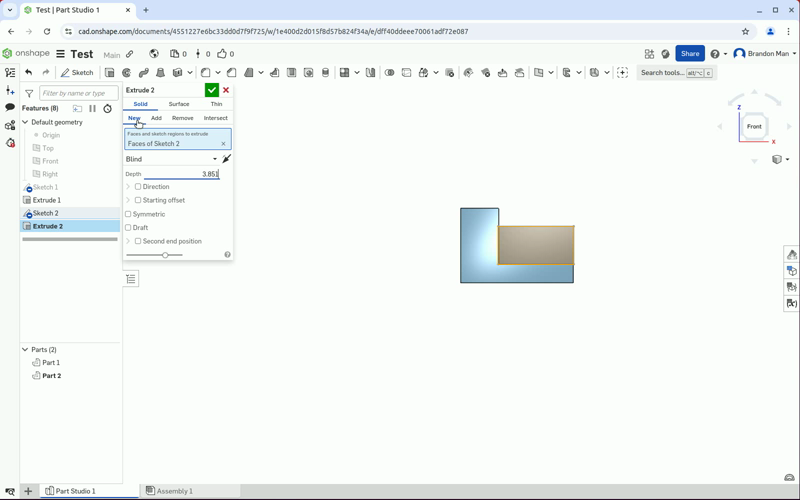
key(enter)
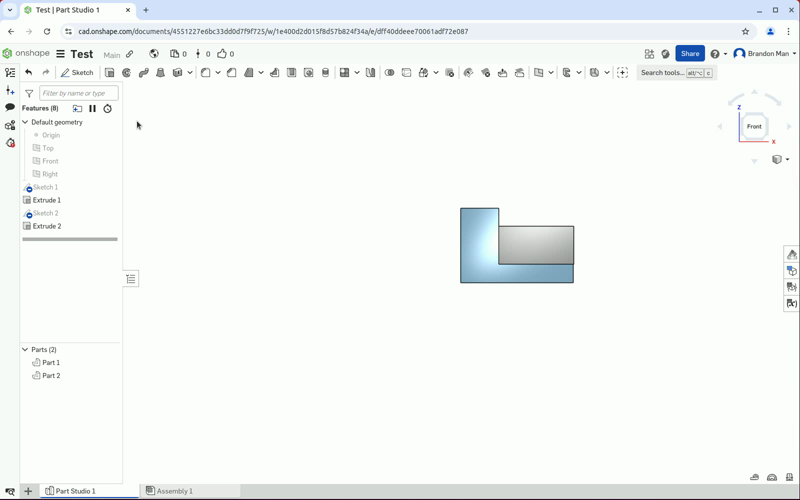
key(shift+h)
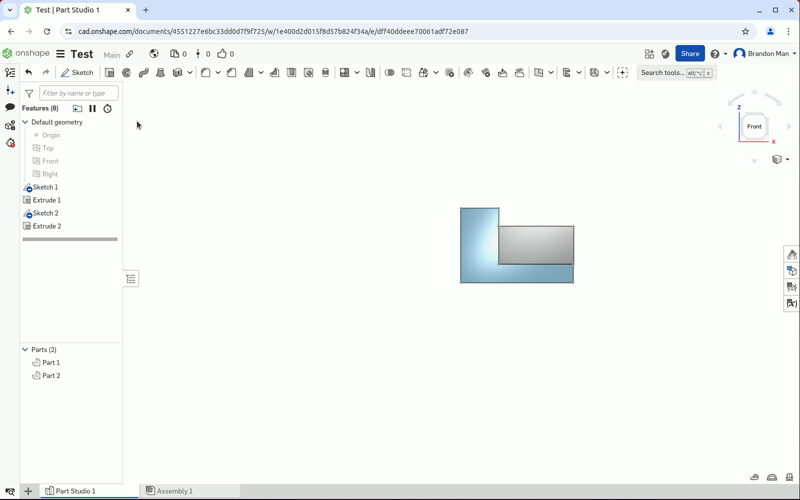
key(shift+h)
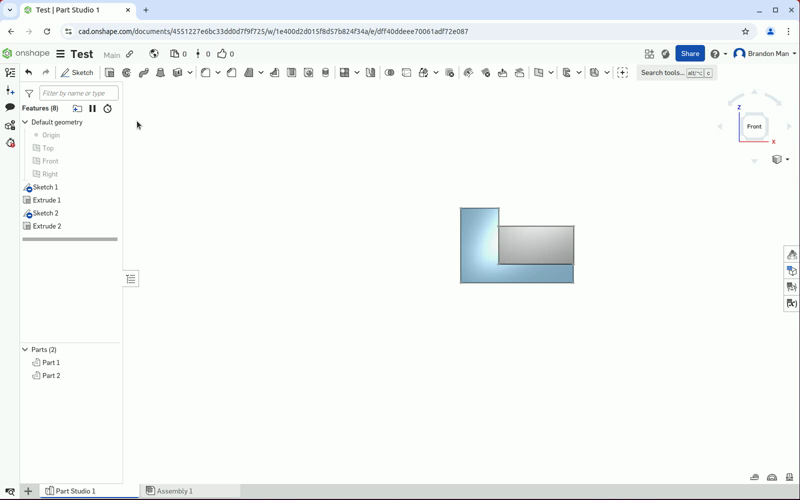
key(shift+7)
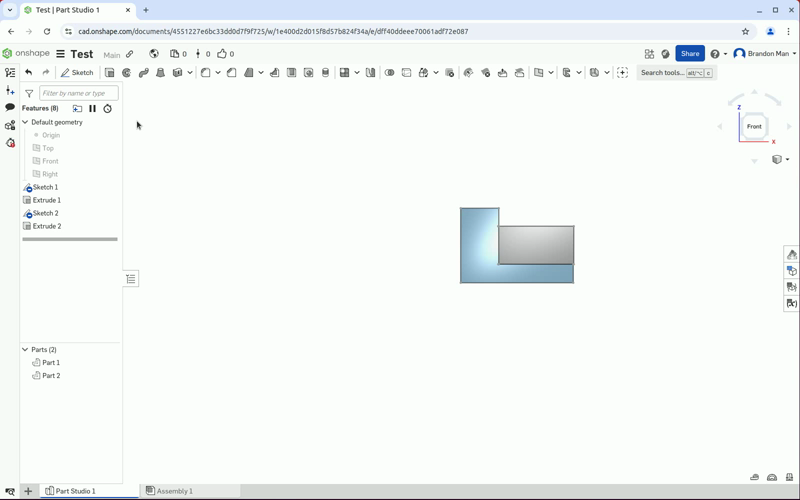
key(left, 2)
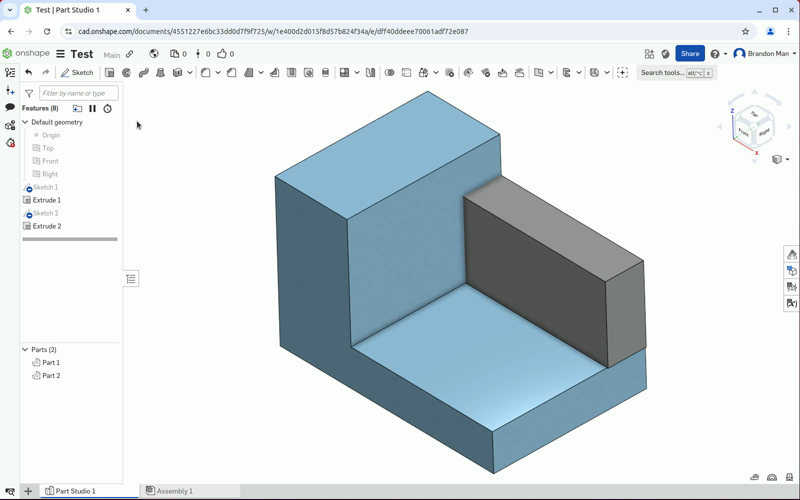
key(down, 2)
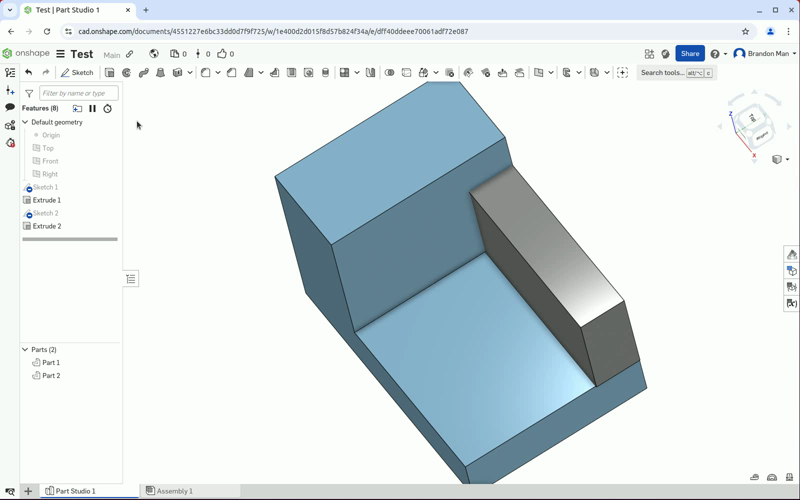
key(up, 2)
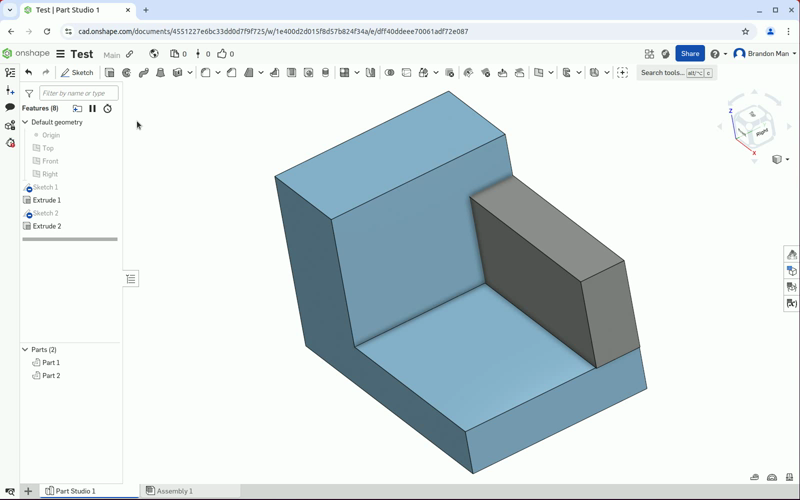
key(right, 2)
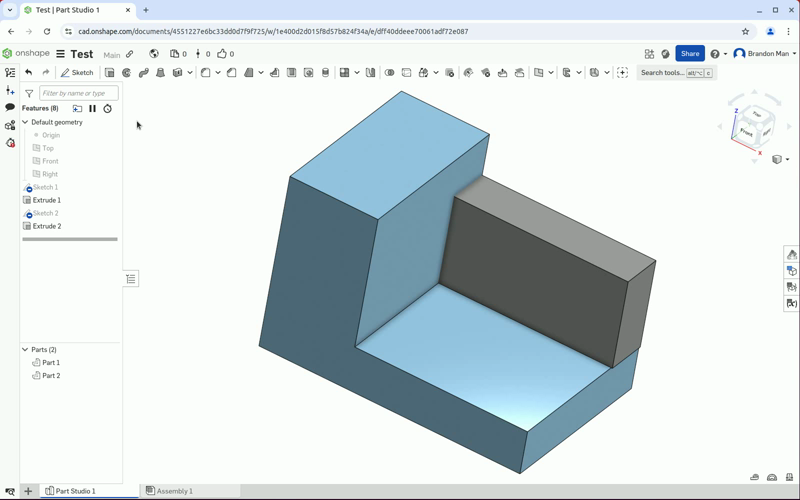
mouse_move(73, 189)
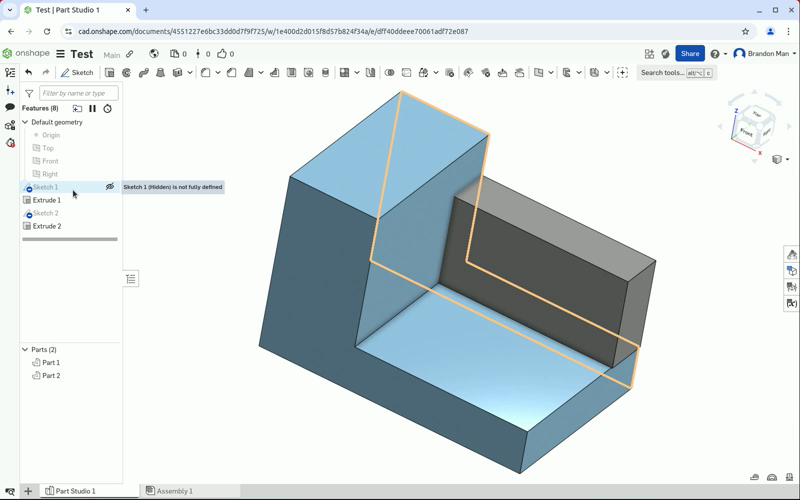
click(73, 189)